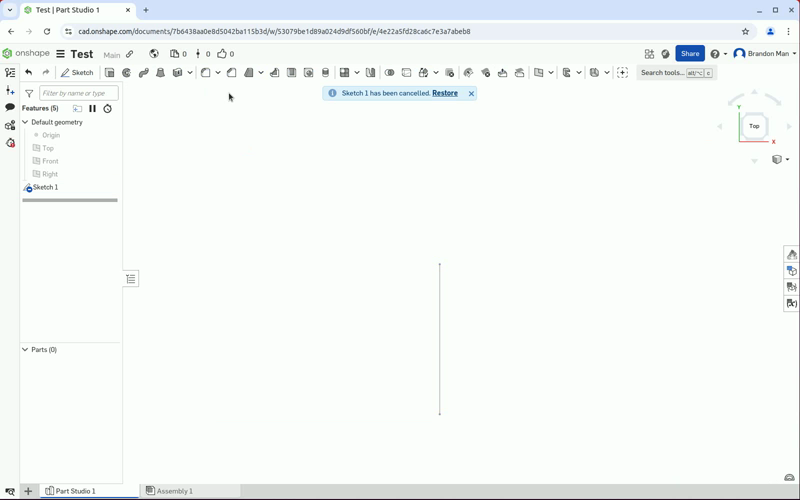
key(shift+h)
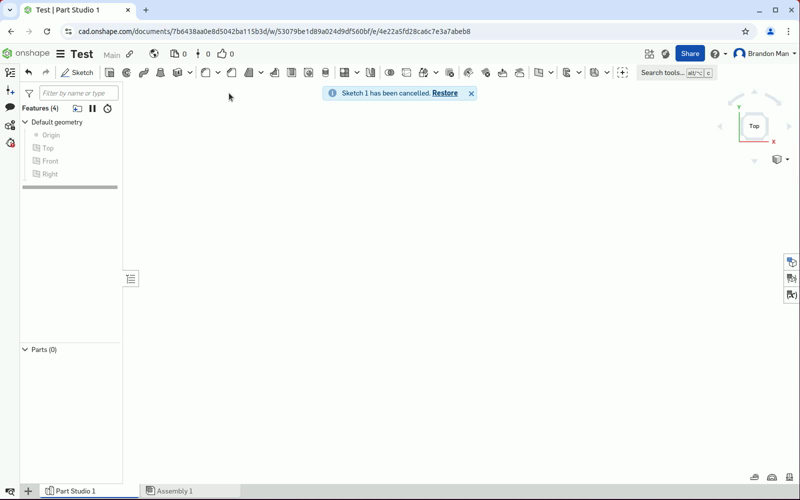
mouse_move(73, 352)
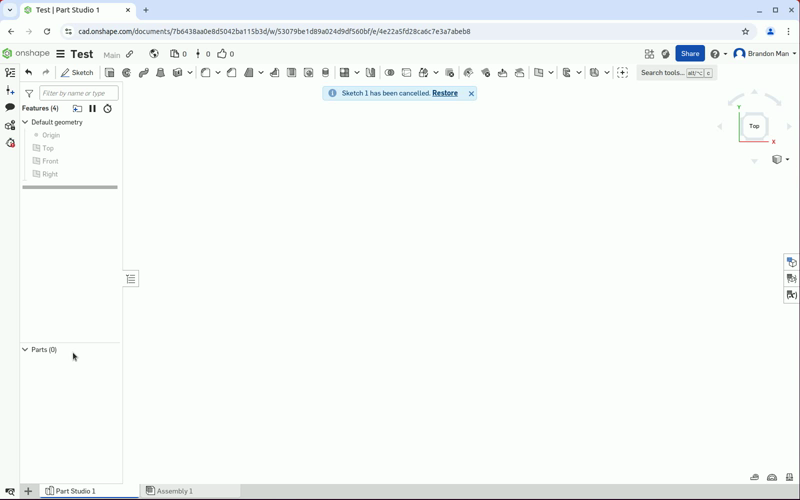
key(y)
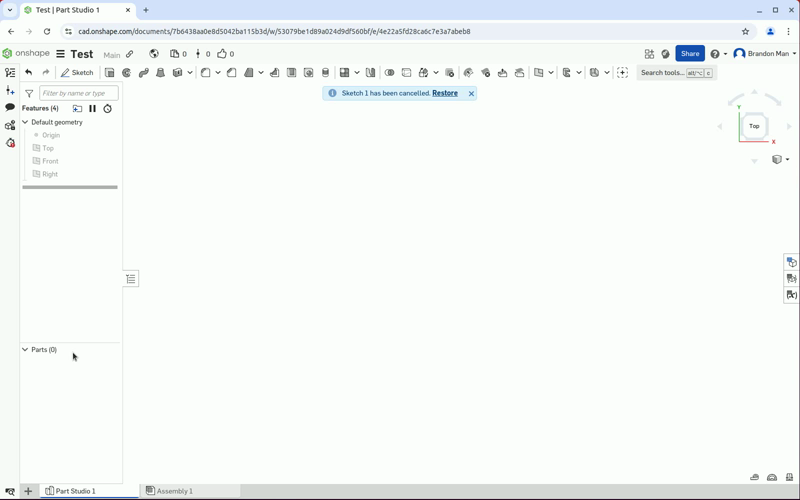
key(shift+p)
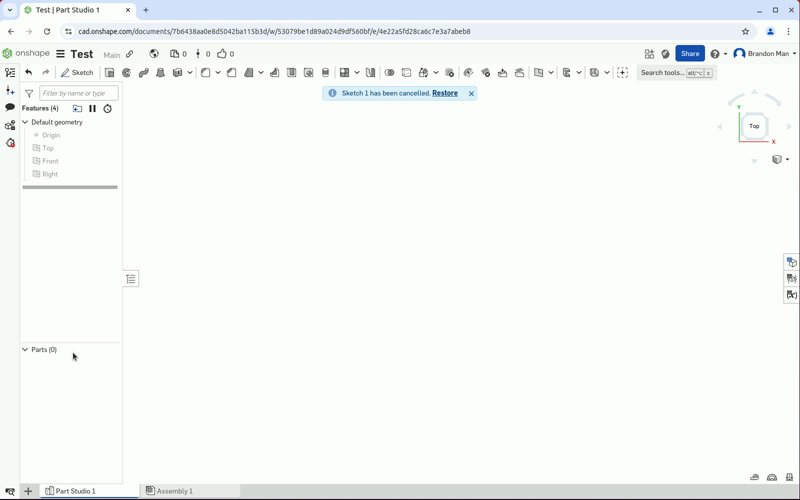
key(space)
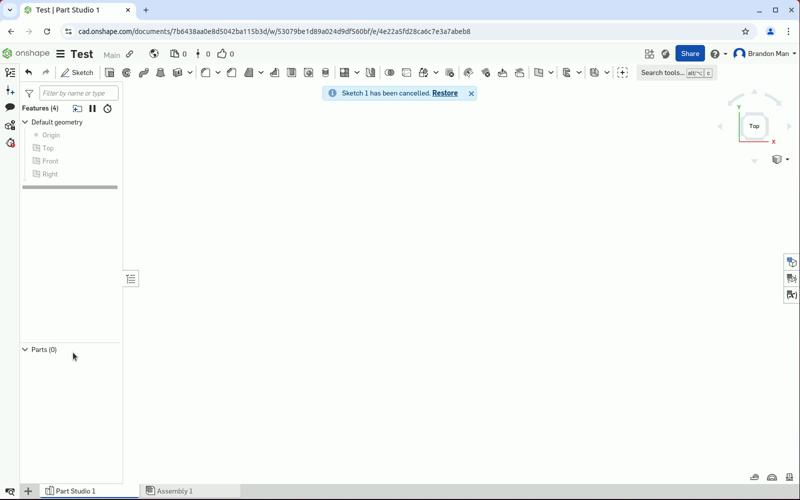
key_down(shift)
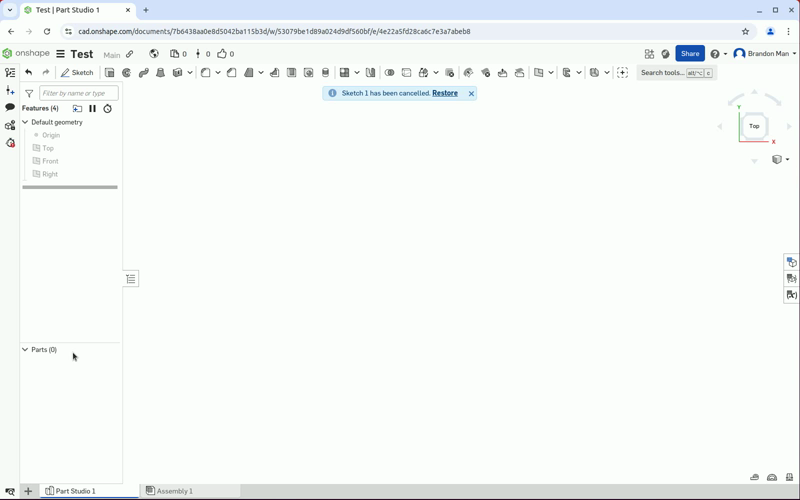
key(up)
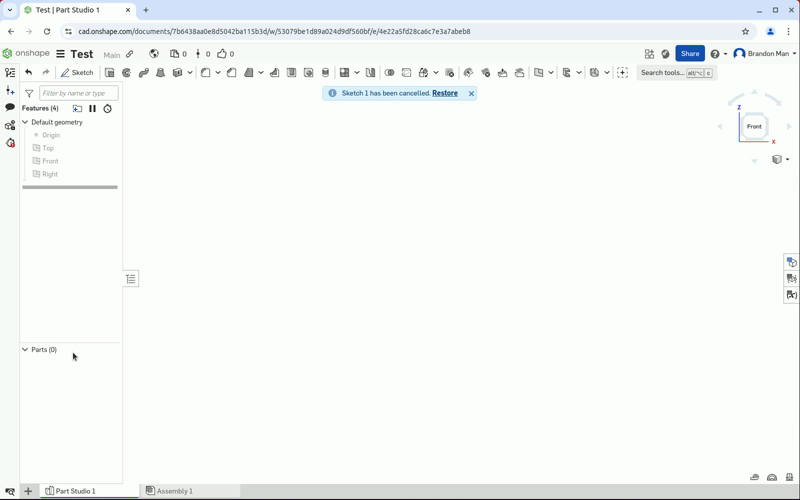
key_up(shift)
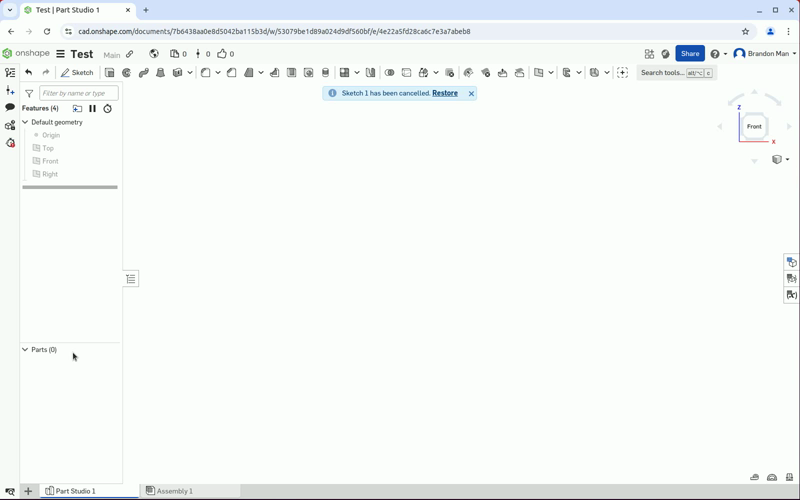
mouse_move(73, 352)
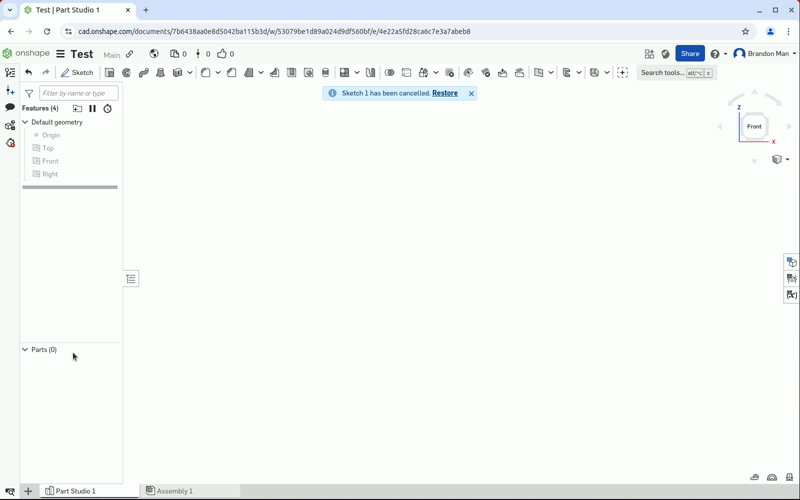
key(shift+y)
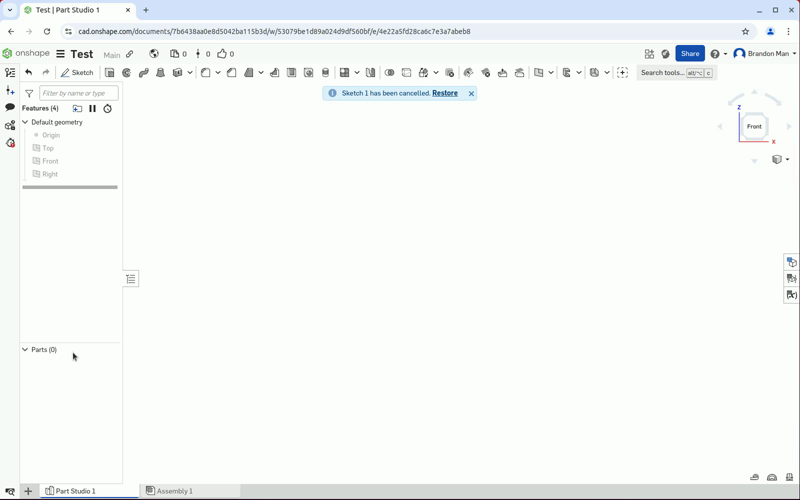
key(shift+s)
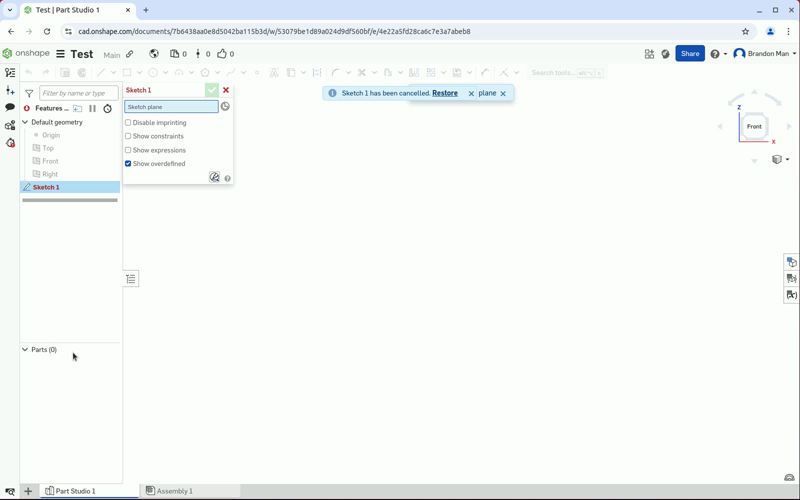
mouse_move(73, 163)
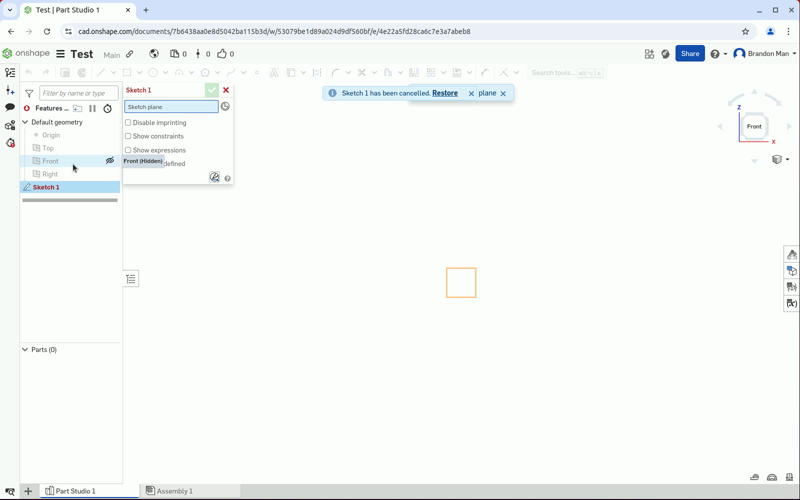
click(73, 163)
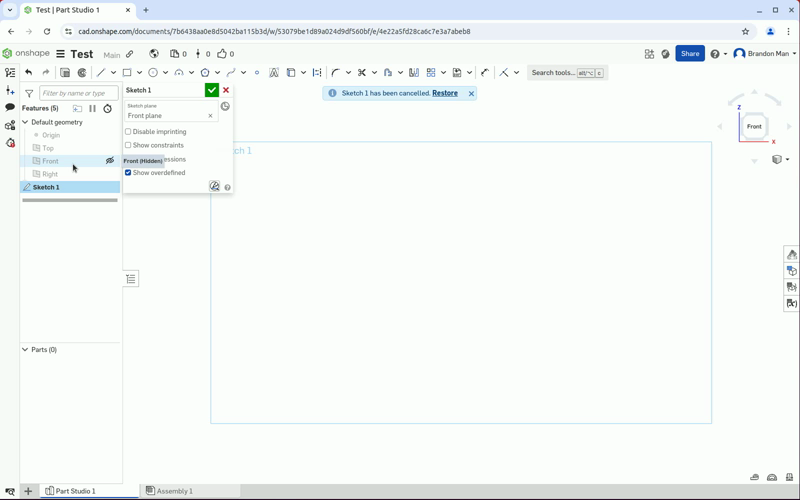
mouse_move(73, 352)
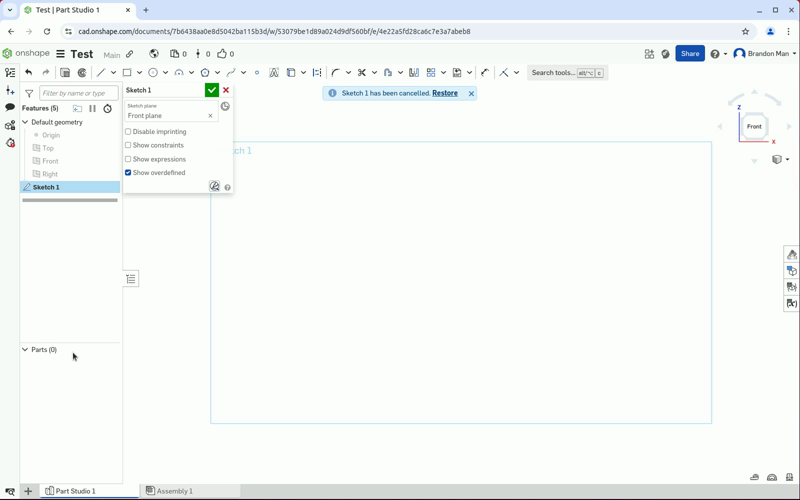
key(y)
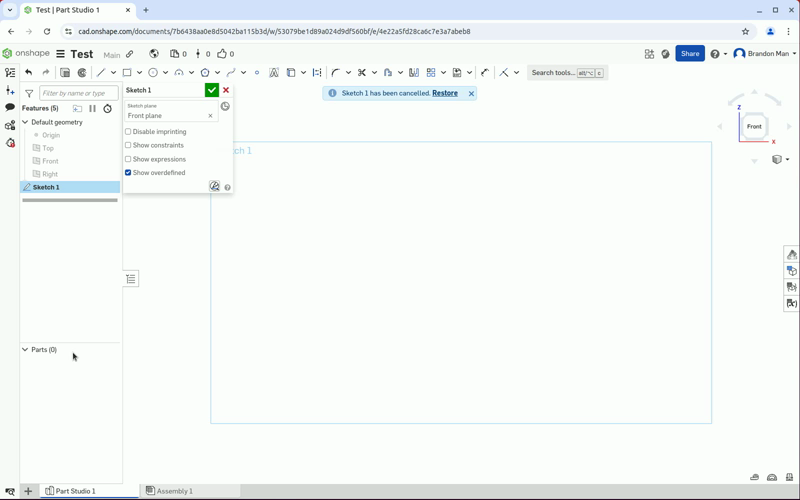
key(c)
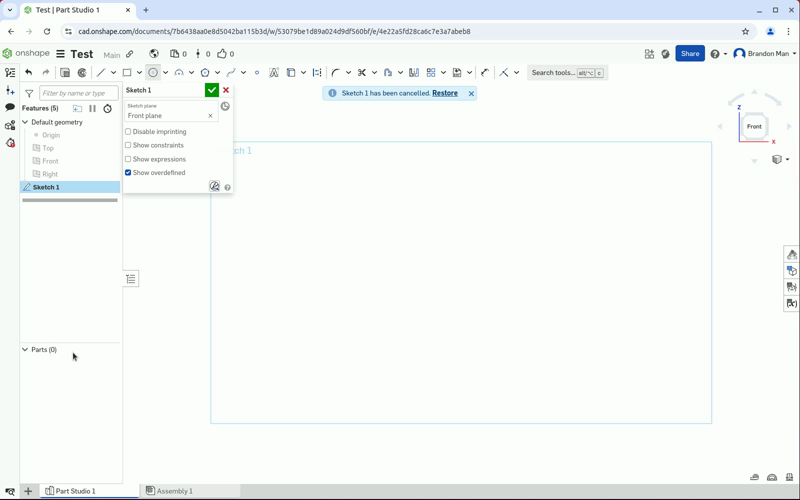
key_down(shift)
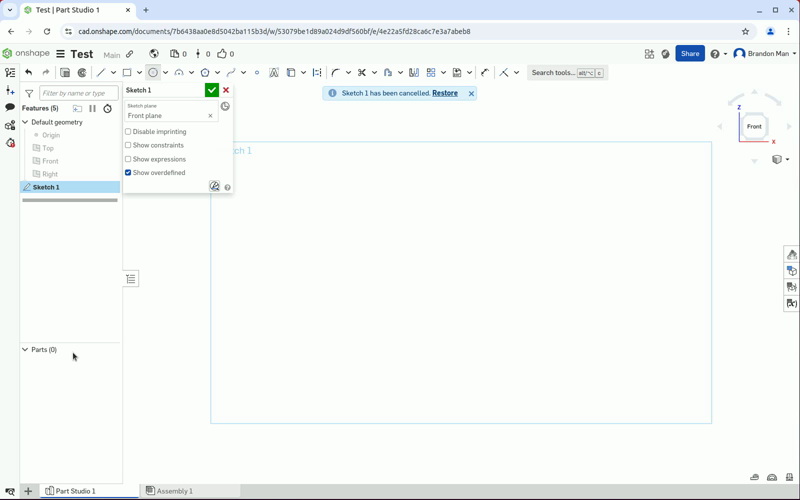
mouse_move(461, 282)
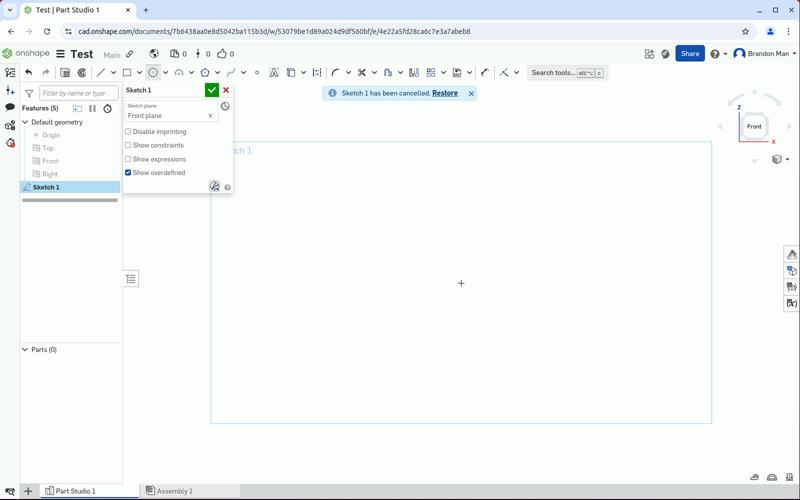
click(461, 282)
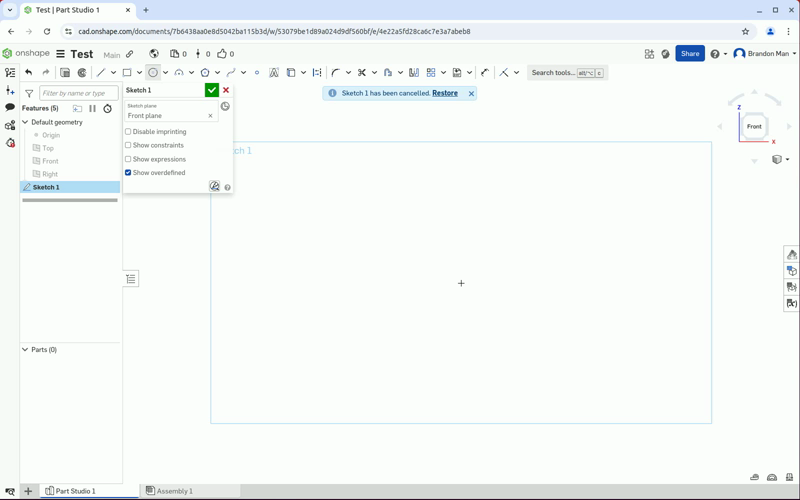
key_up(shift)
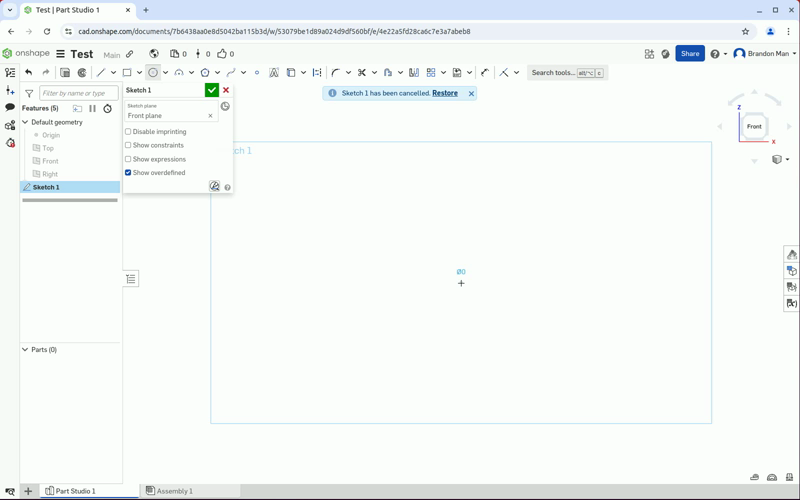
mouse_move(497, 282)
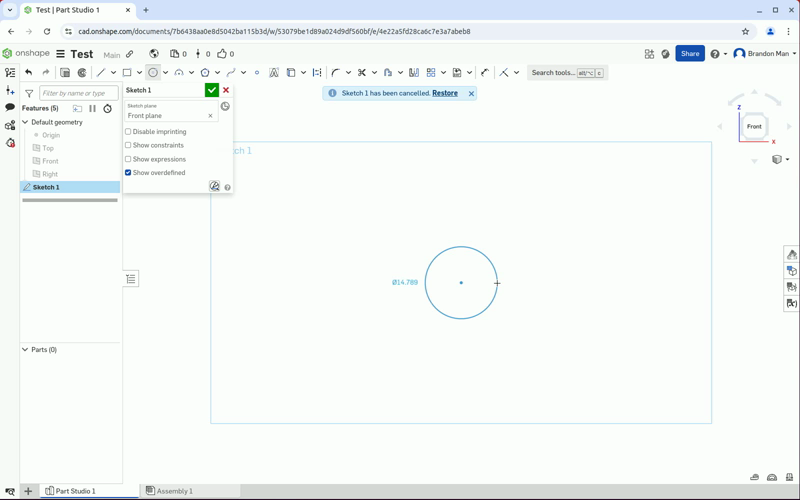
click(497, 282)
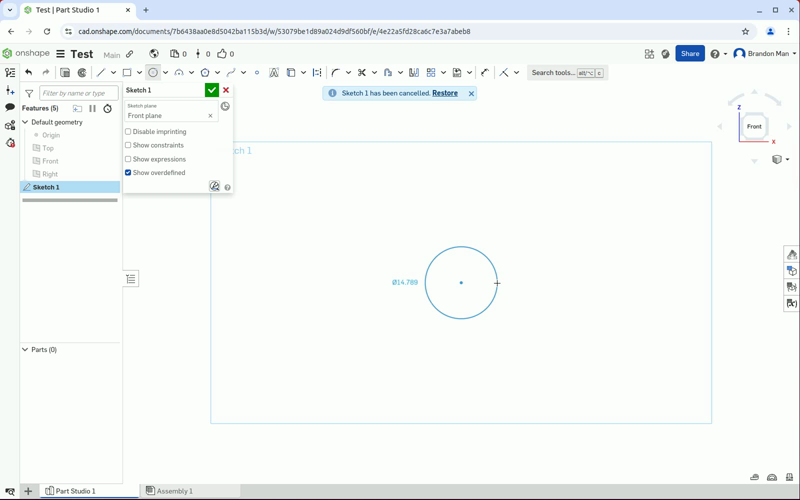
key(esc)
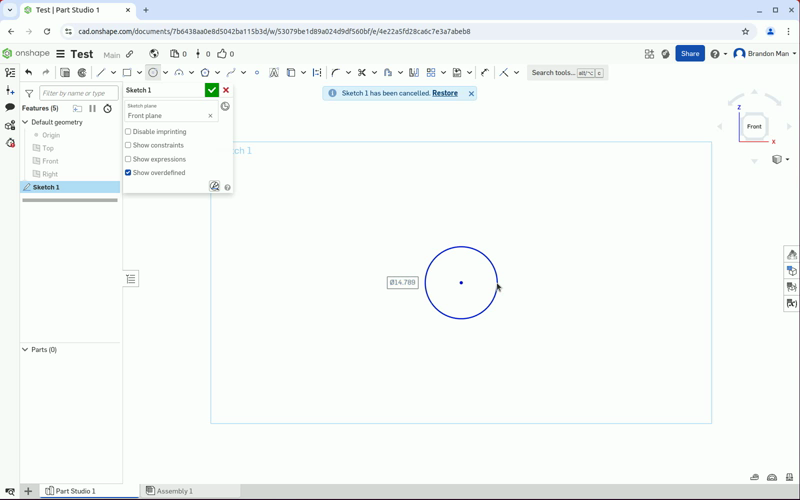
key(c)
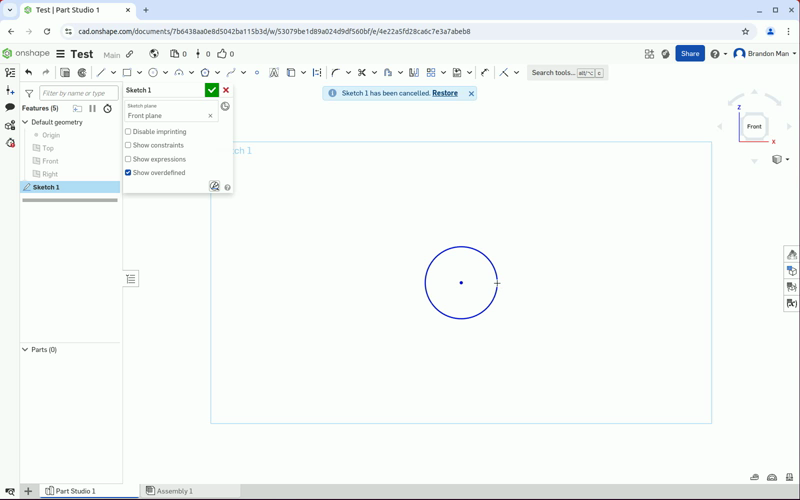
key_down(shift)
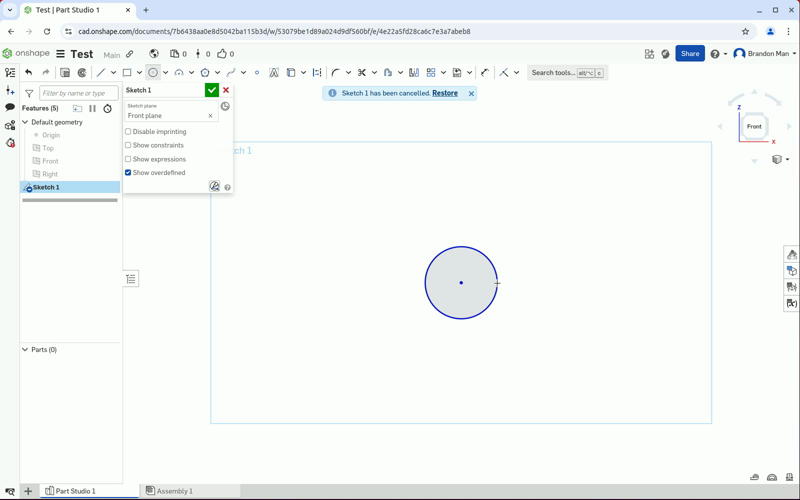
mouse_move(461, 282)
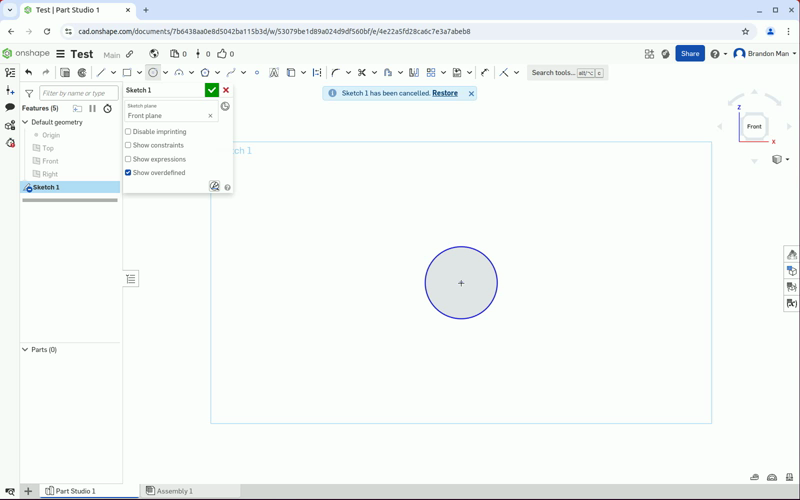
click(461, 282)
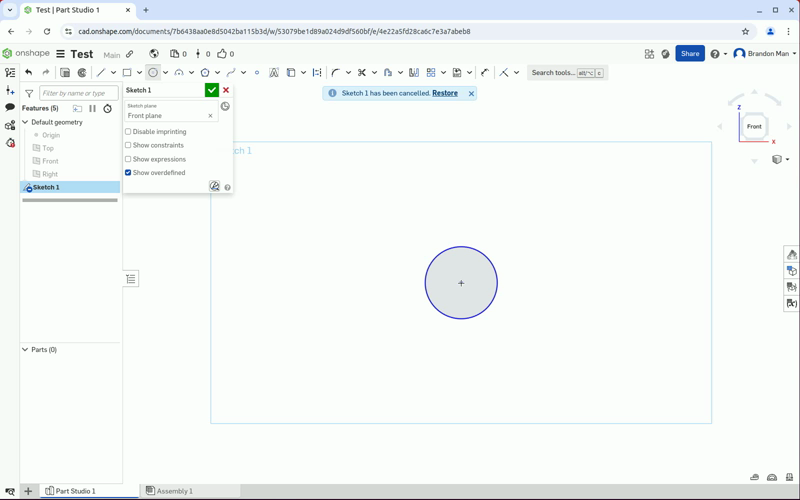
key_up(shift)
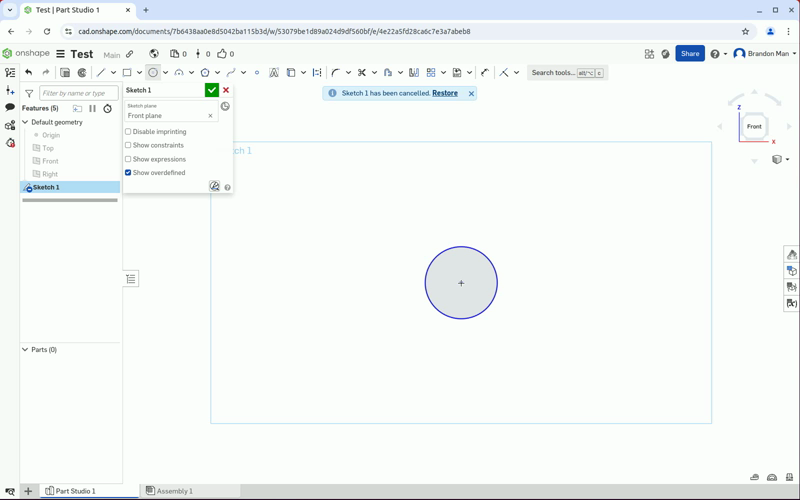
mouse_move(479, 282)
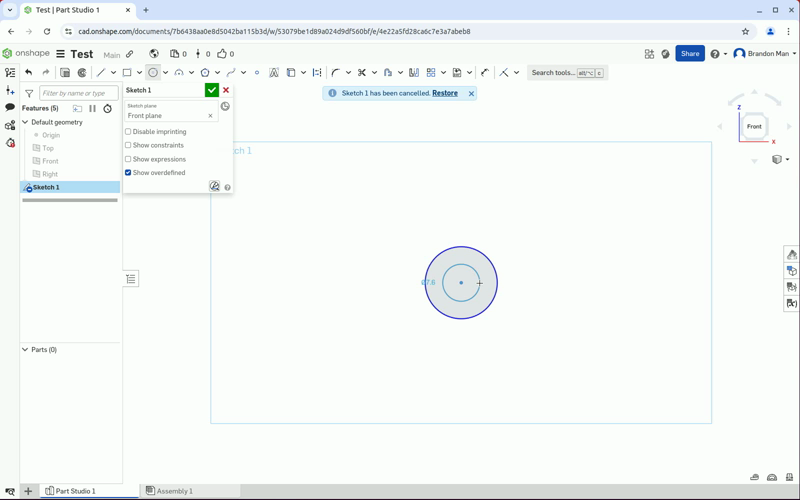
click(479, 282)
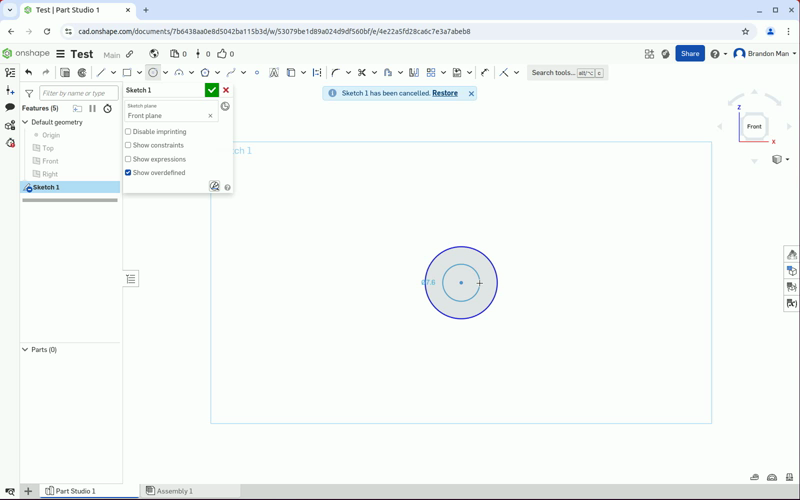
key(esc)
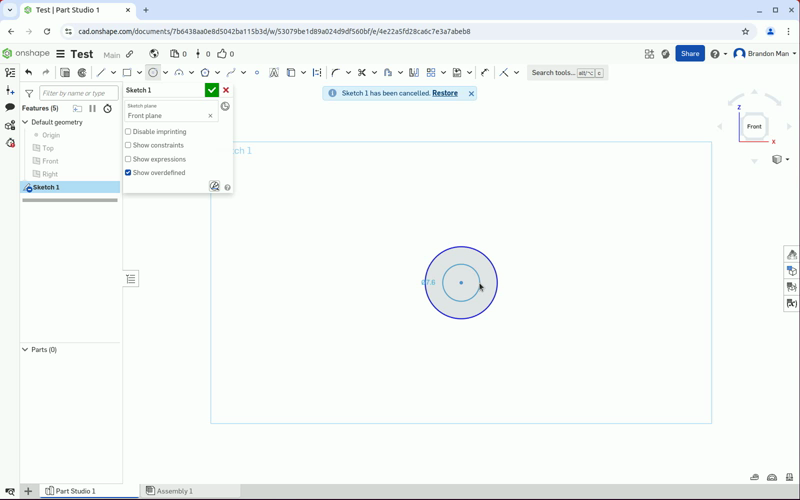
mouse_move(437, 304)
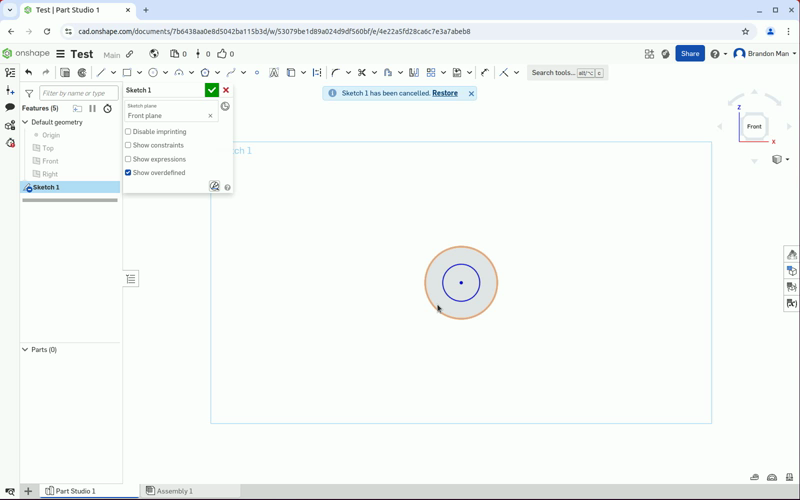
click(437, 304)
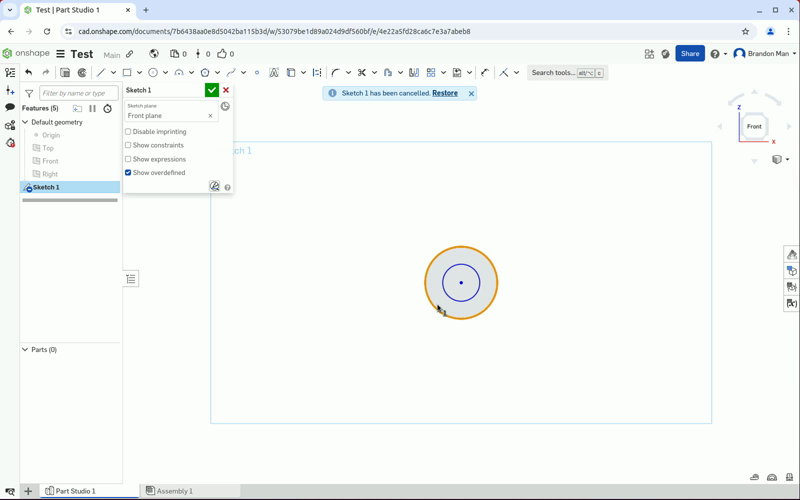
mouse_move(73, 352)
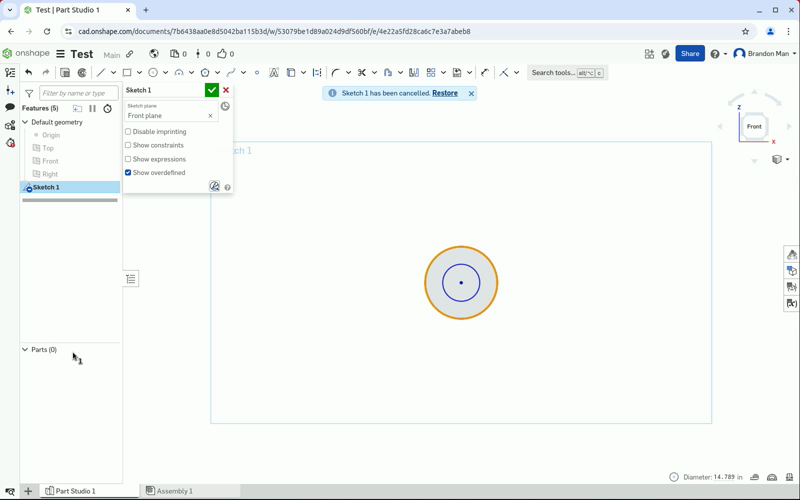
key(shift+y)
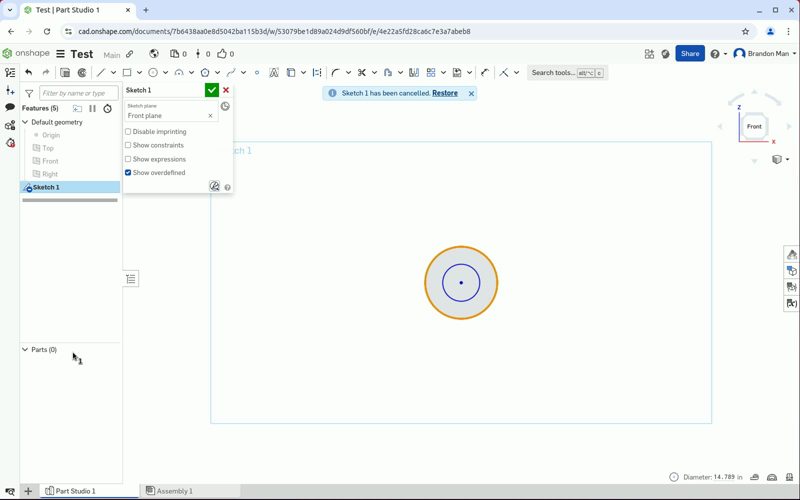
key(shift+e)
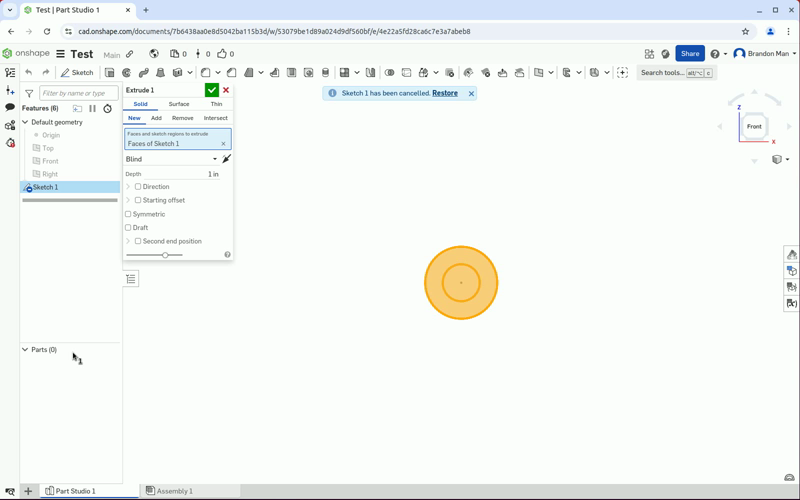
mouse_move(143, 106)
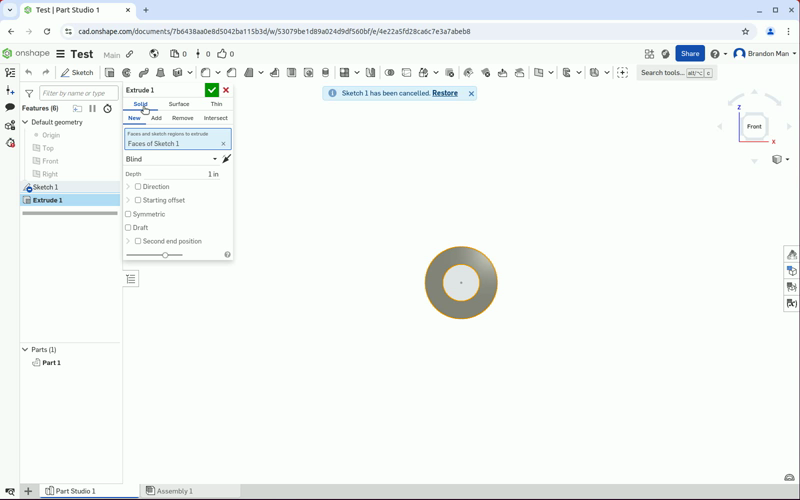
click(143, 106)
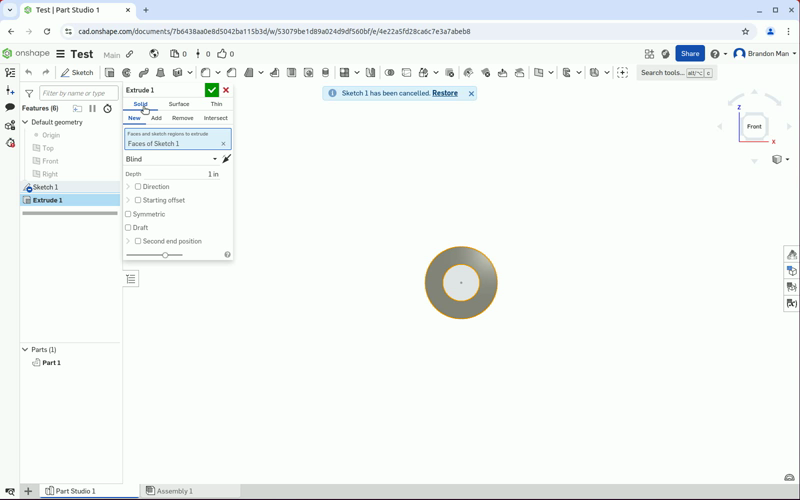
mouse_move(137, 120)
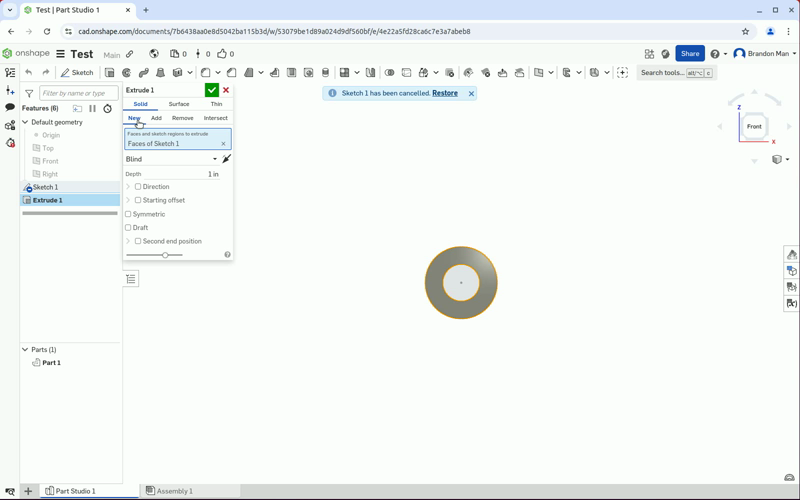
click(137, 120)
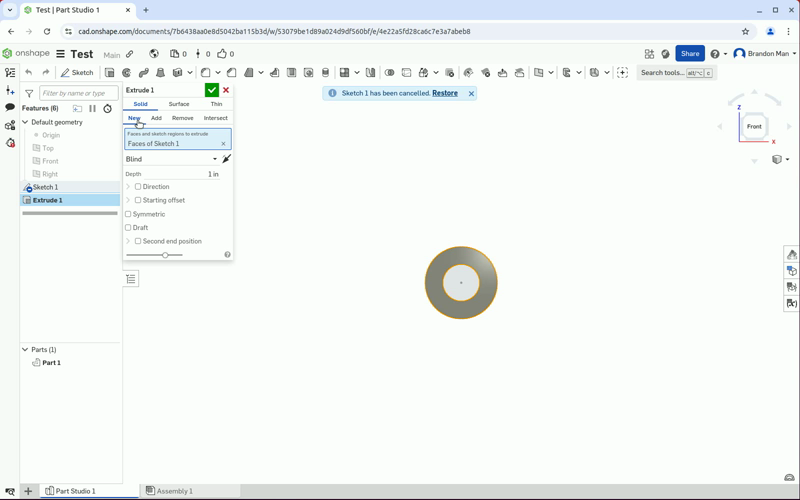
key(tab, 4)
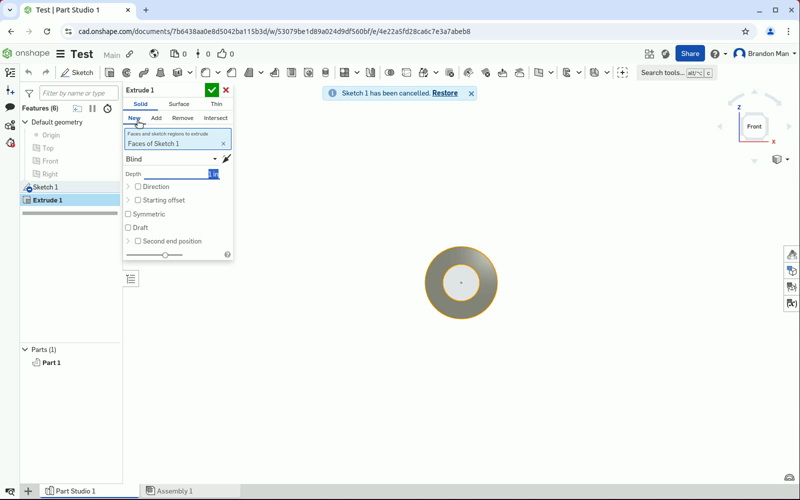
text(3.129)
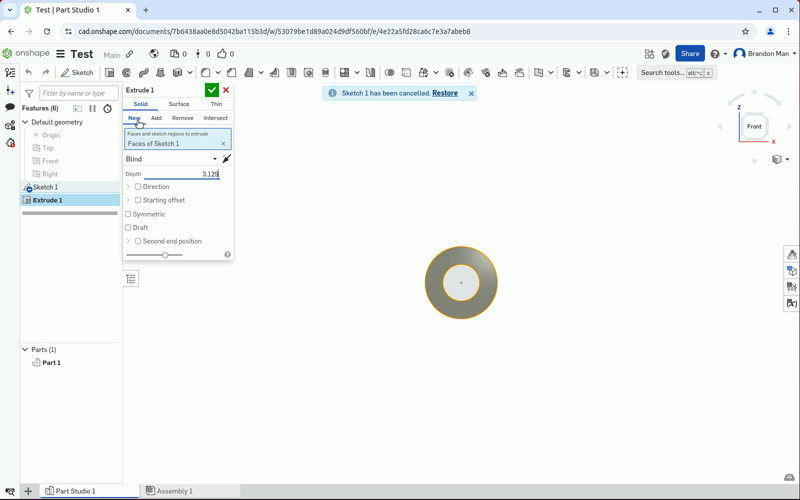
key(enter)
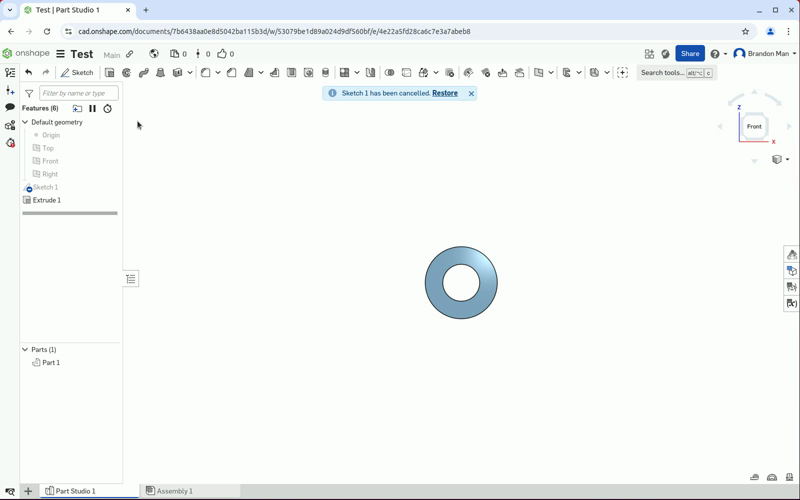
key(shift+h)
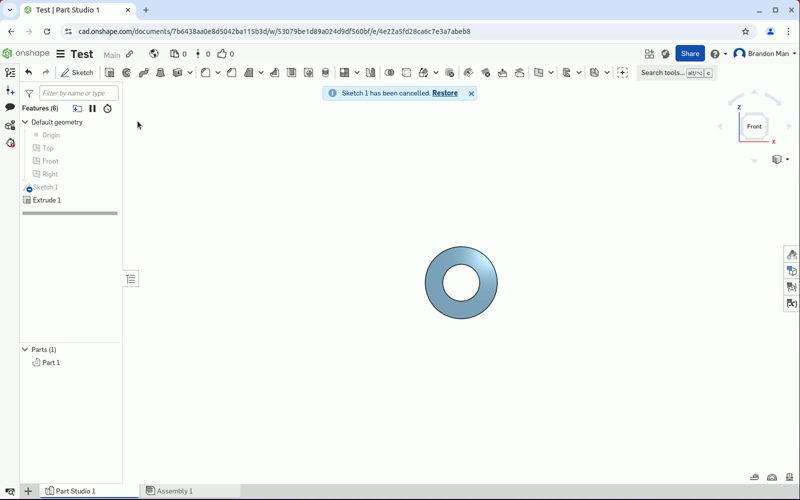
key(shift+h)
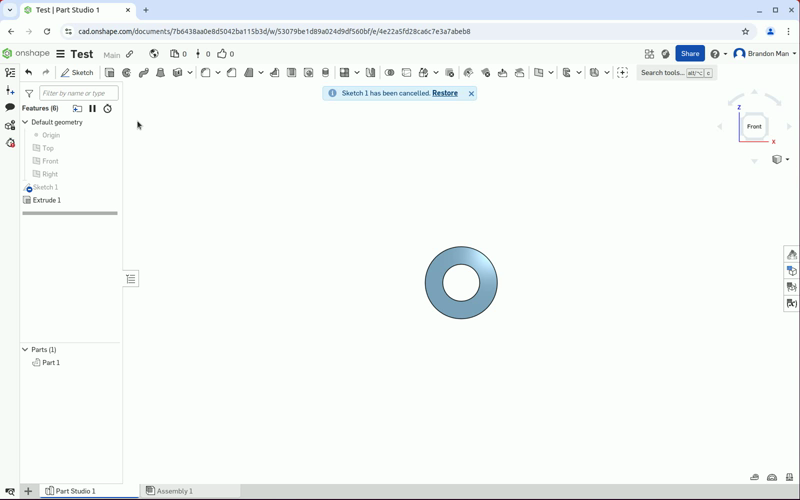
mouse_move(73, 189)
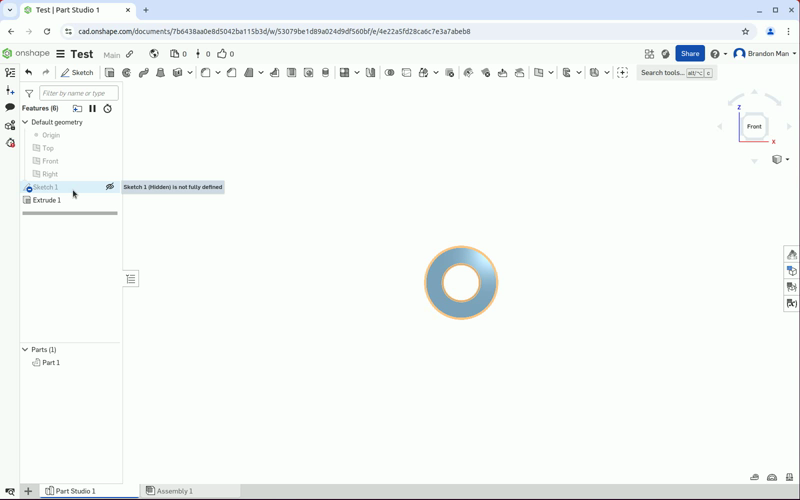
click(73, 189)
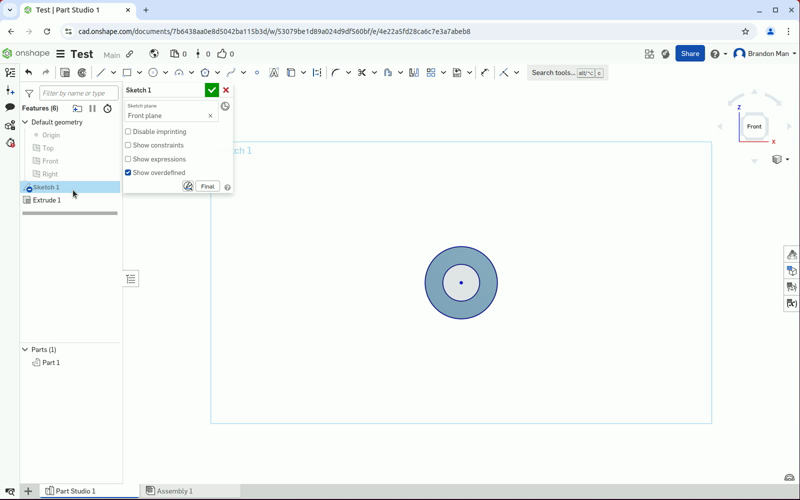
mouse_move(229, 92)
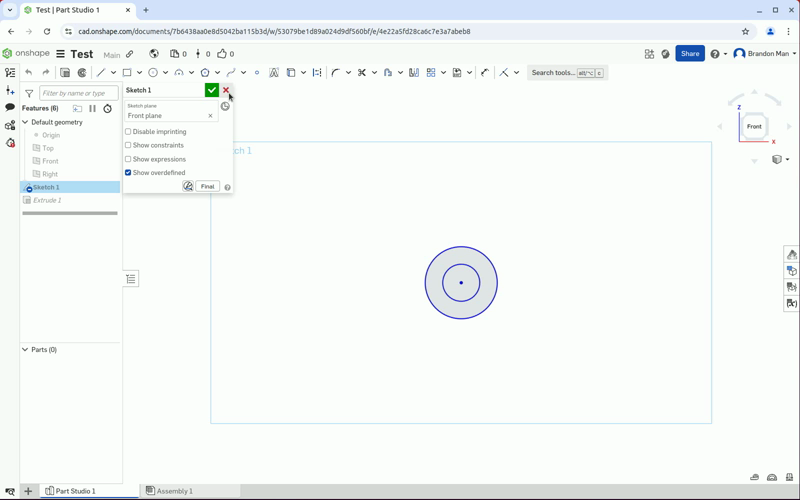
click(229, 92)
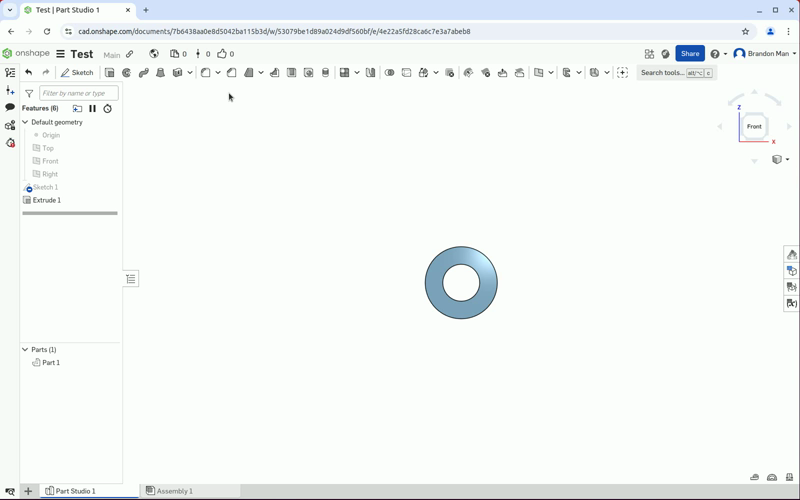
mouse_move(541, 75)
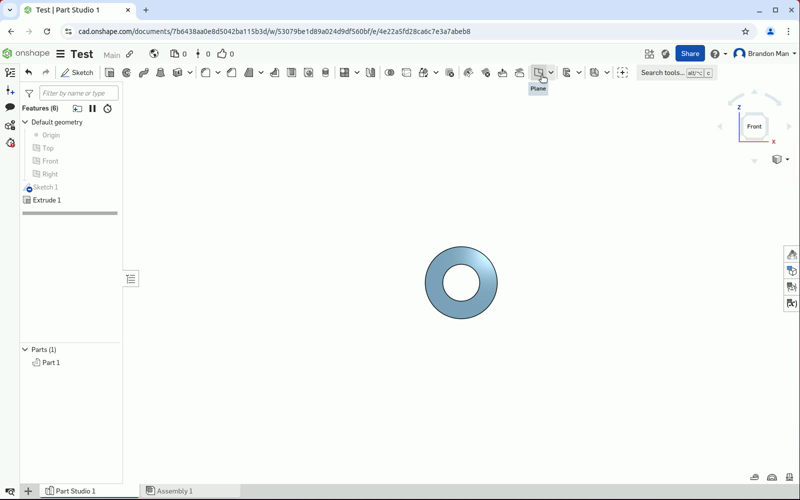
click(541, 75)
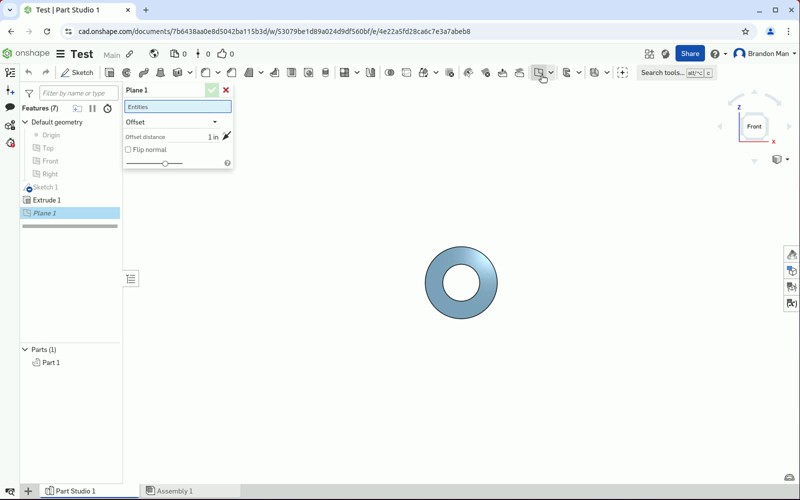
mouse_move(73, 163)
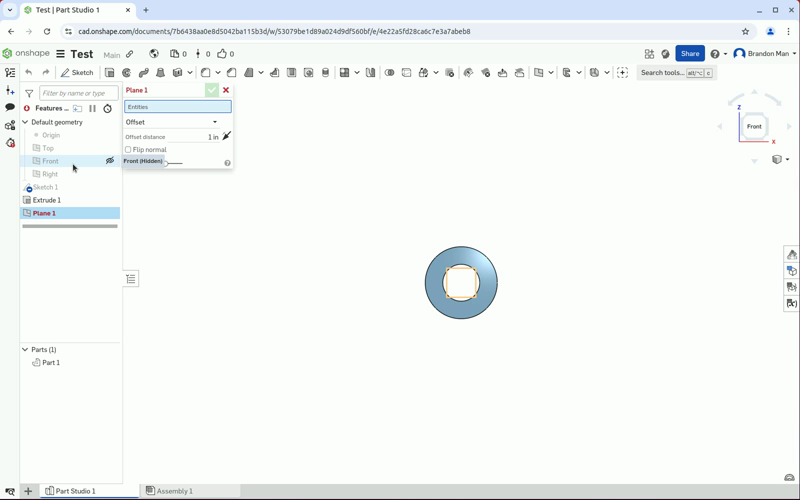
click(73, 163)
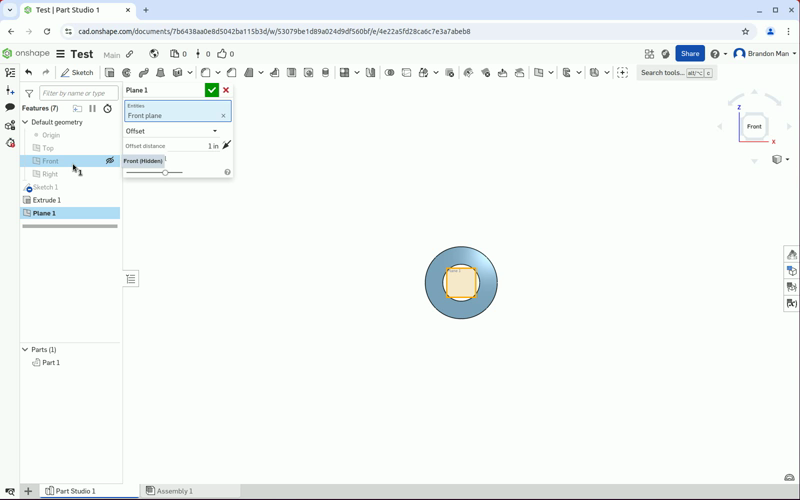
key(tab, 2)
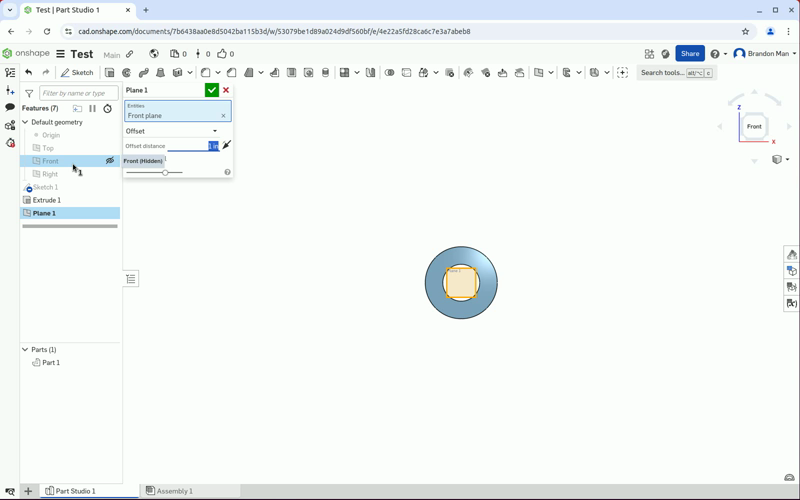
text(3.143)
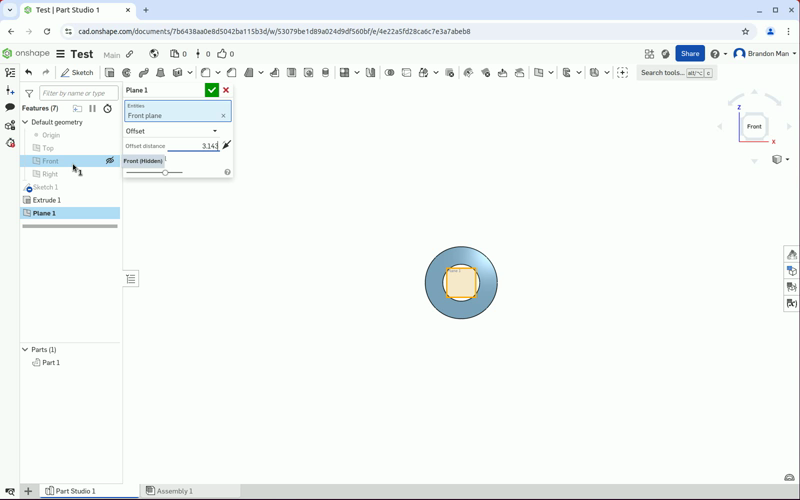
key(enter, 2)
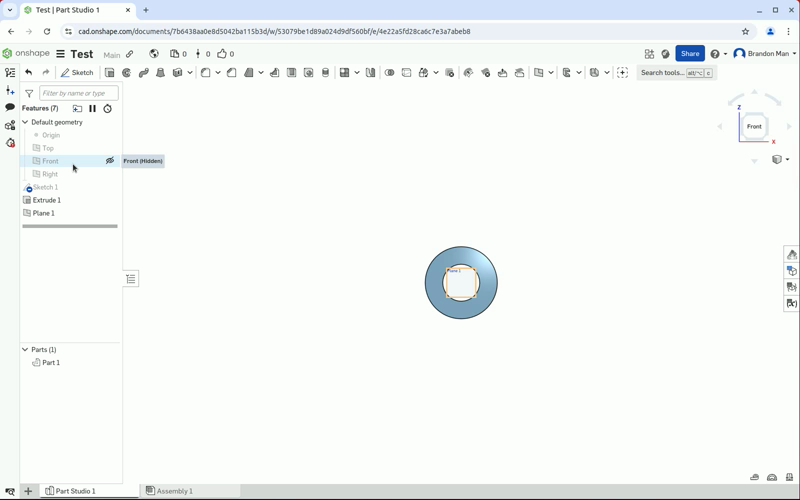
key(shift+s)
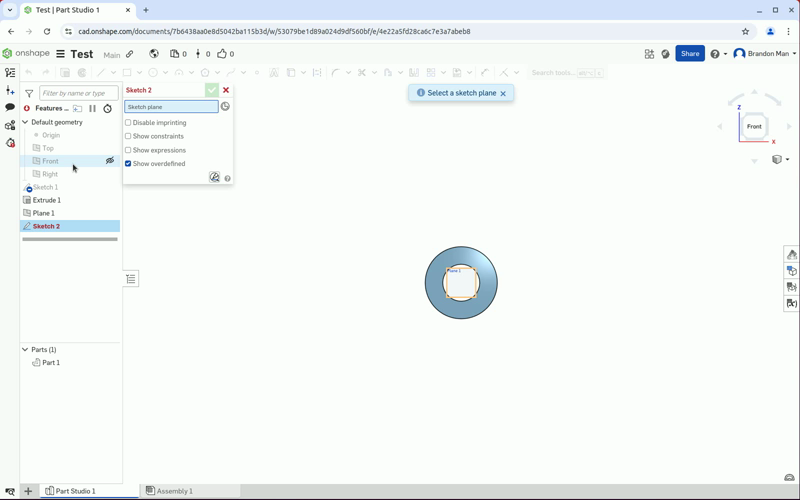
mouse_move(73, 215)
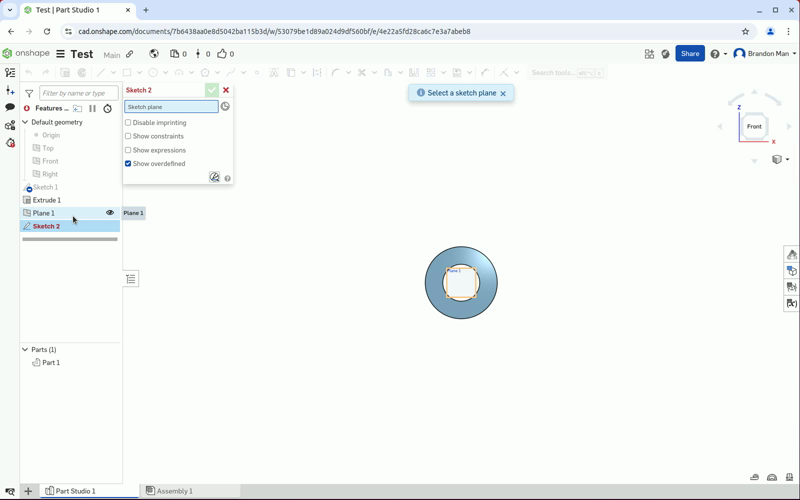
click(73, 215)
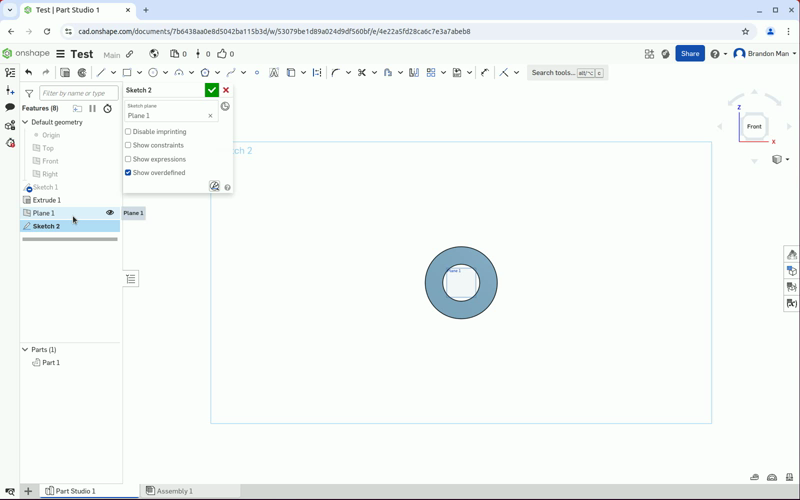
mouse_move(73, 352)
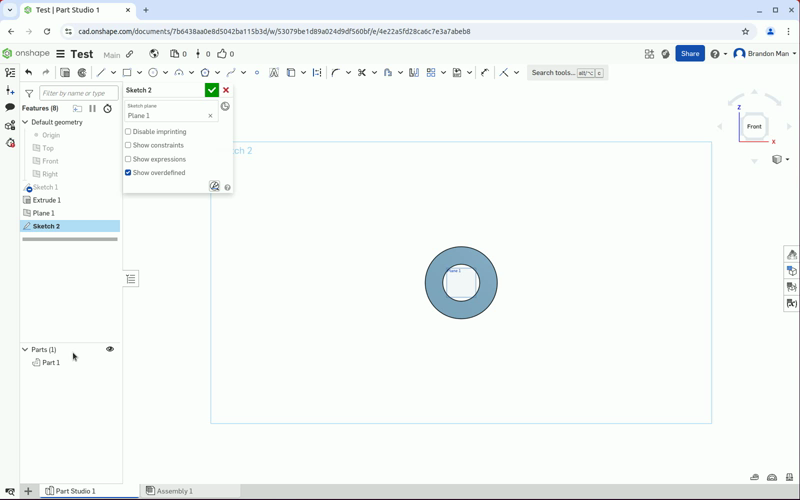
key(y)
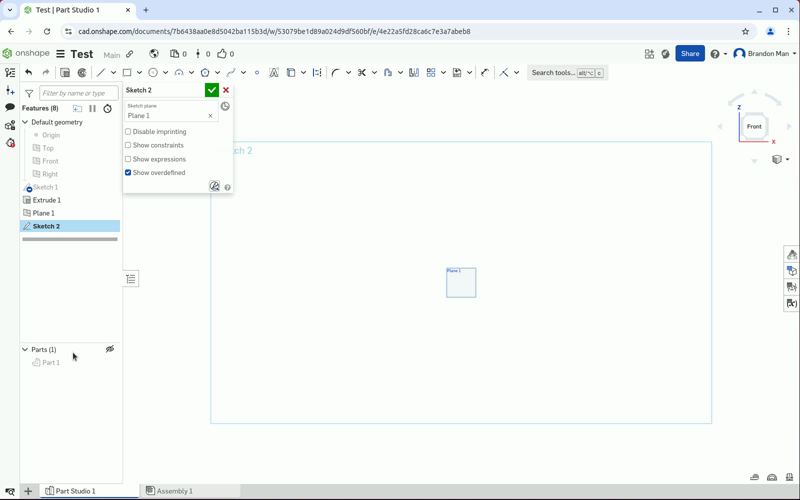
key(c)
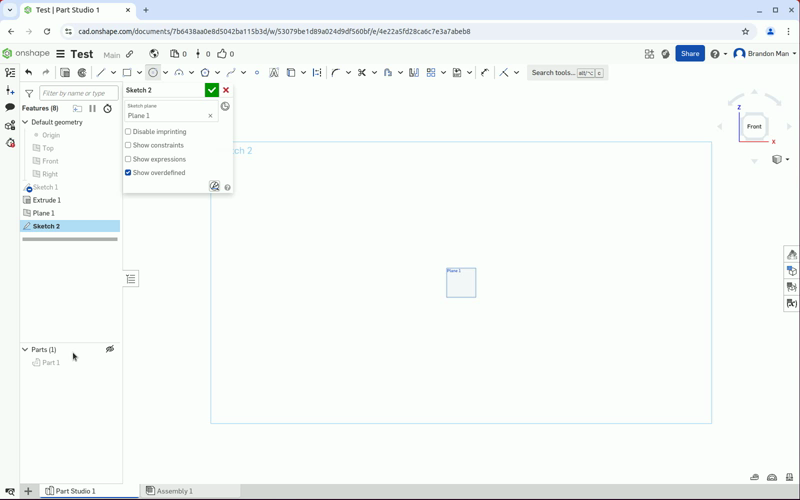
key_down(shift)
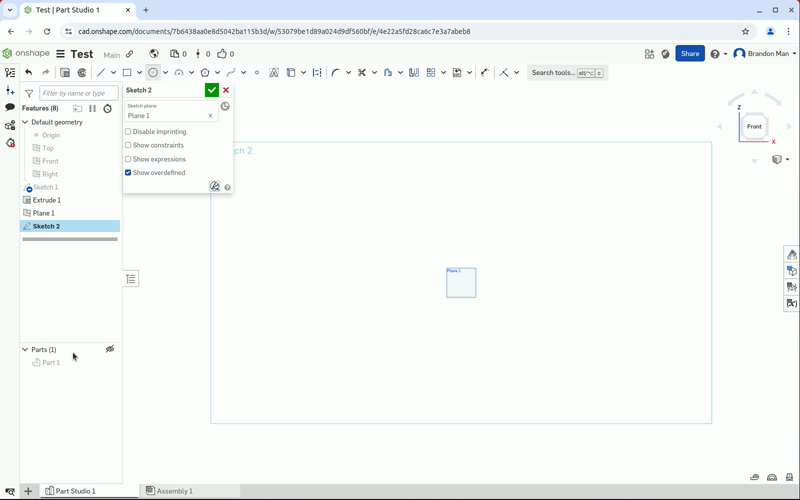
mouse_move(461, 282)
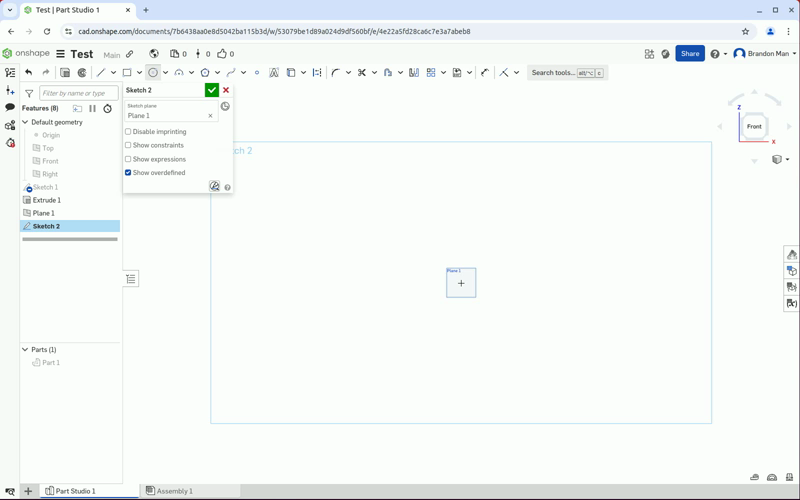
click(461, 282)
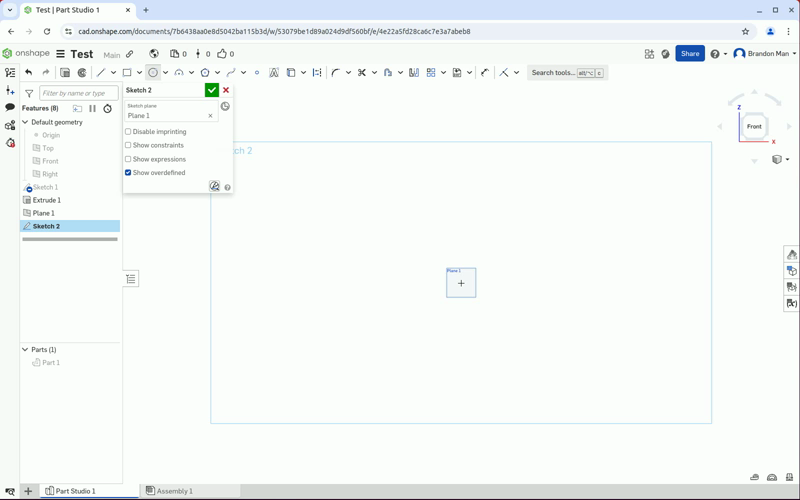
key_up(shift)
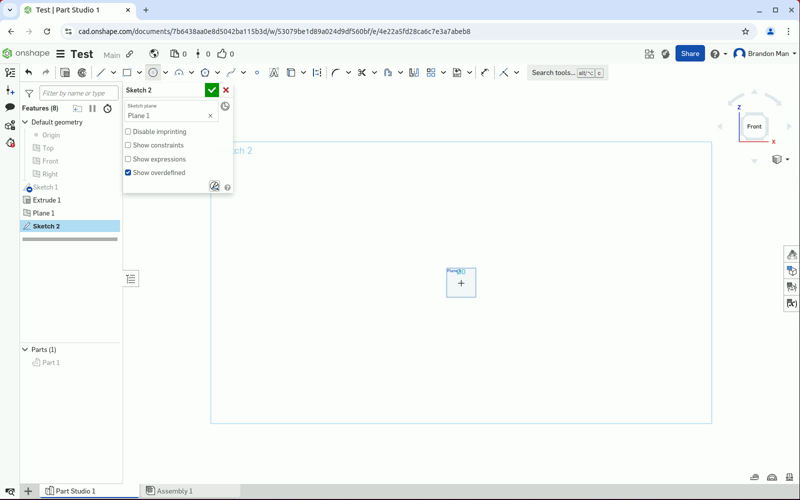
mouse_move(494, 282)
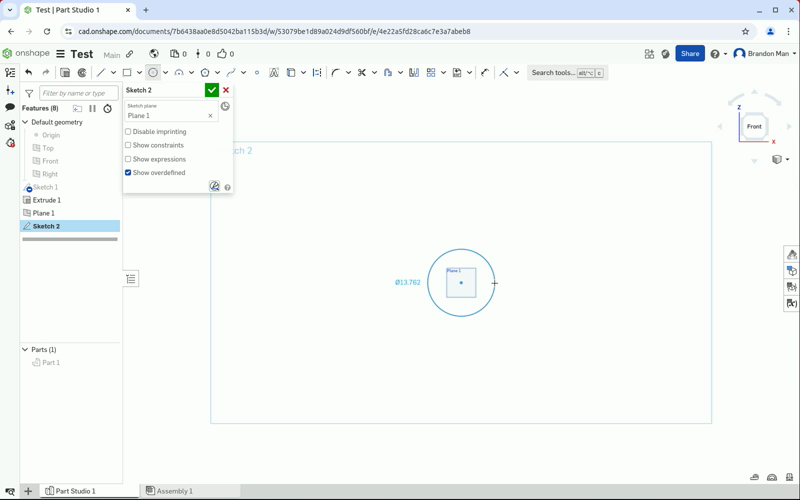
click(494, 282)
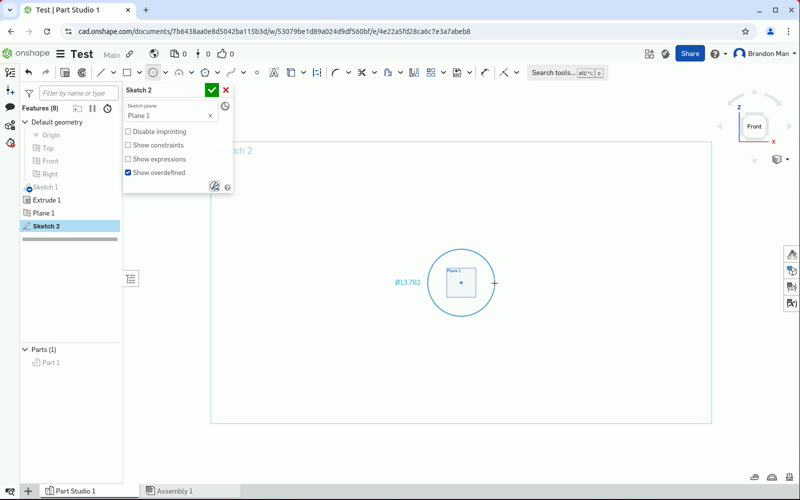
key(esc)
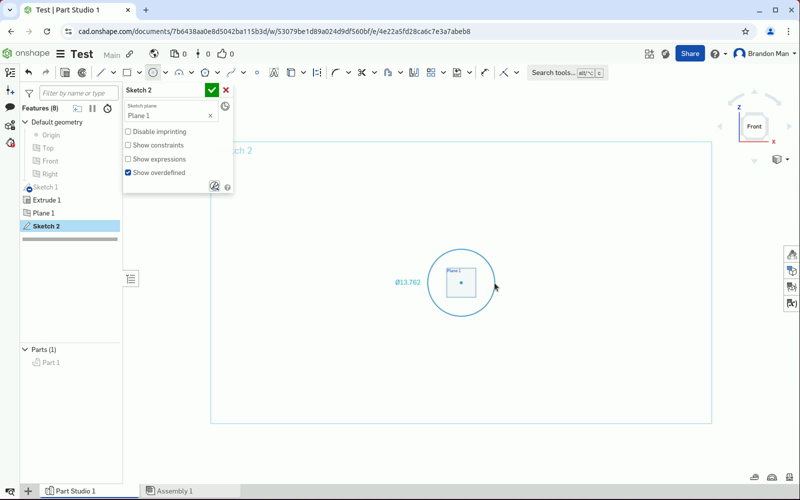
key(c)
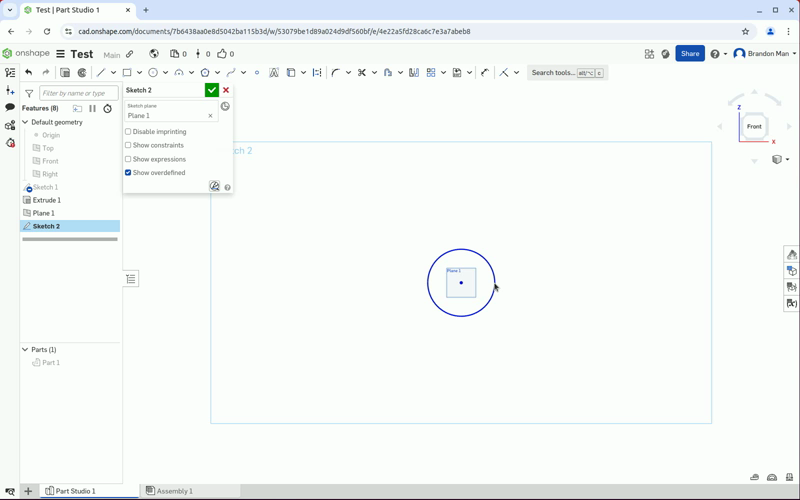
key_down(shift)
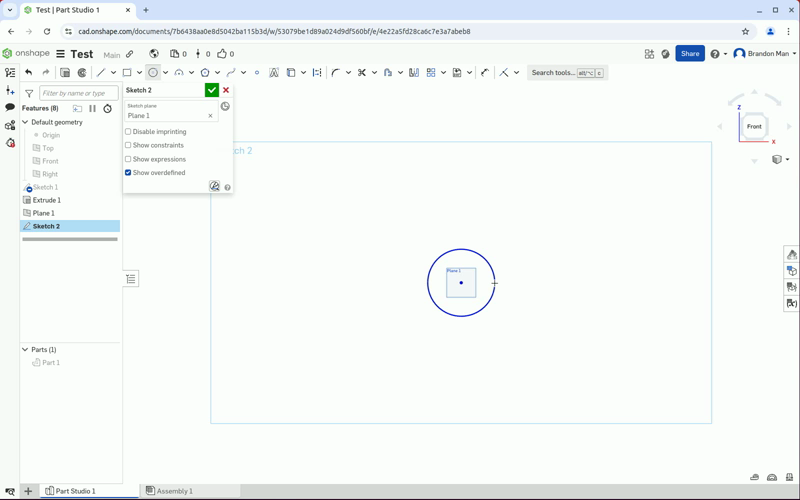
mouse_move(461, 282)
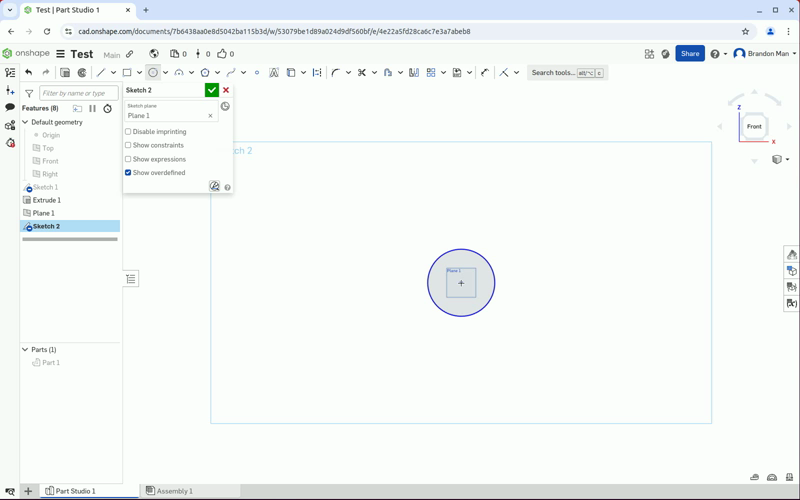
click(461, 282)
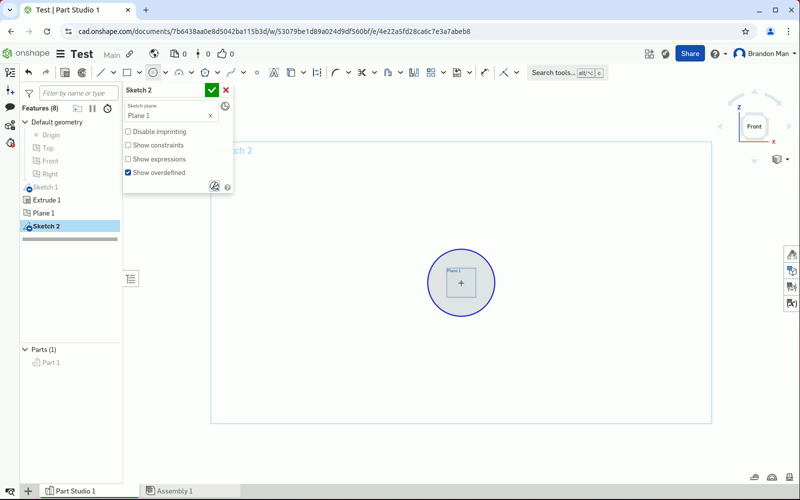
key_up(shift)
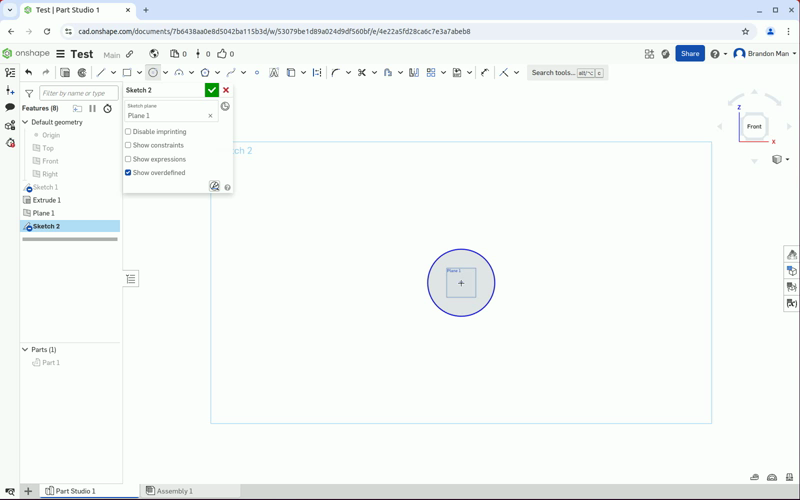
mouse_move(480, 282)
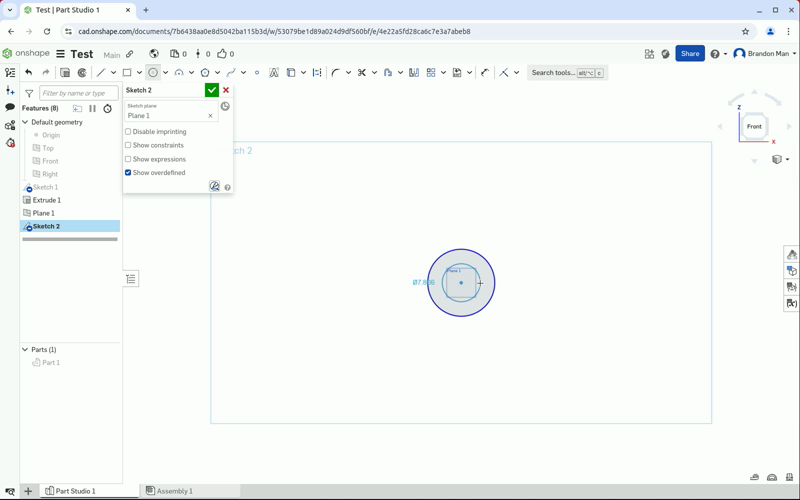
click(480, 282)
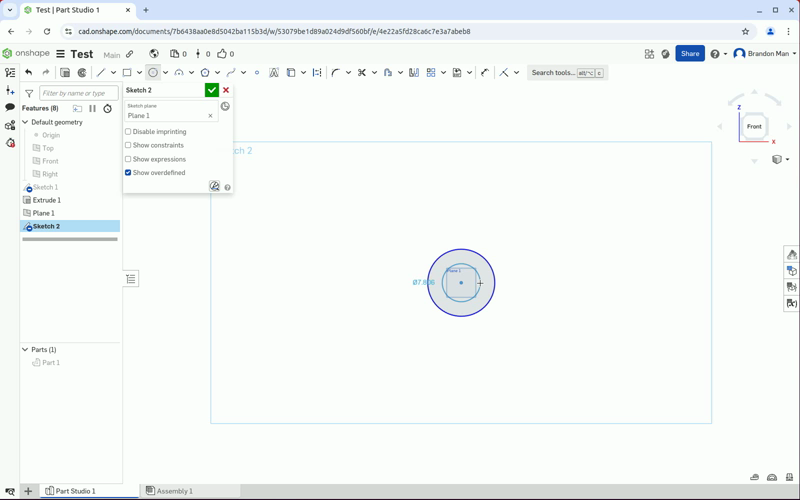
key(esc)
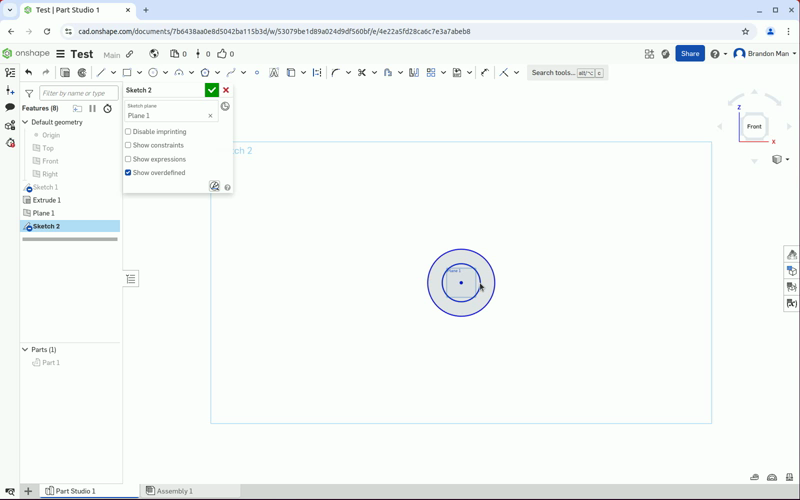
mouse_move(434, 285)
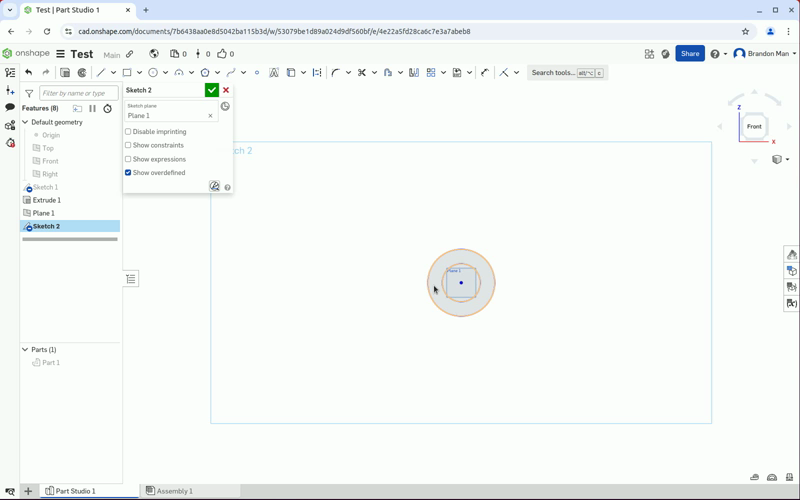
click(434, 285)
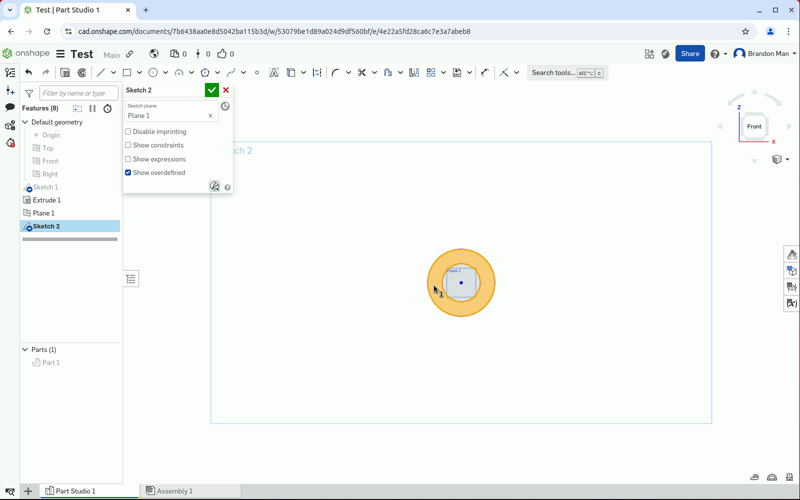
mouse_move(73, 352)
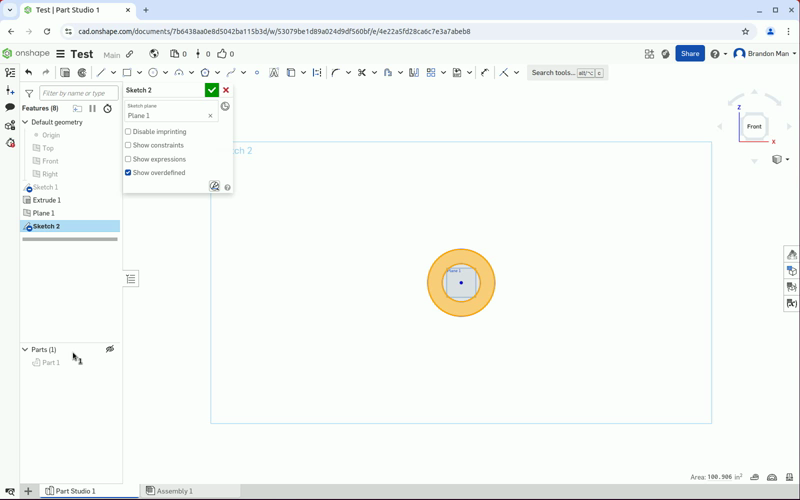
key(shift+y)
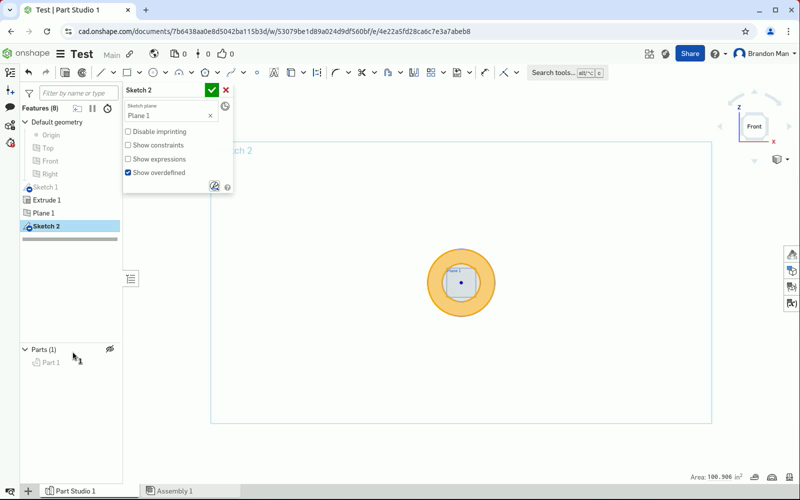
key(shift+e)
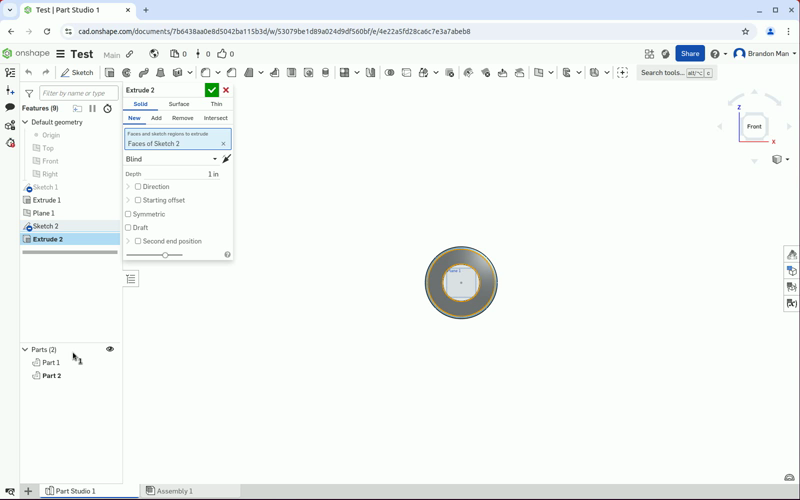
mouse_move(143, 106)
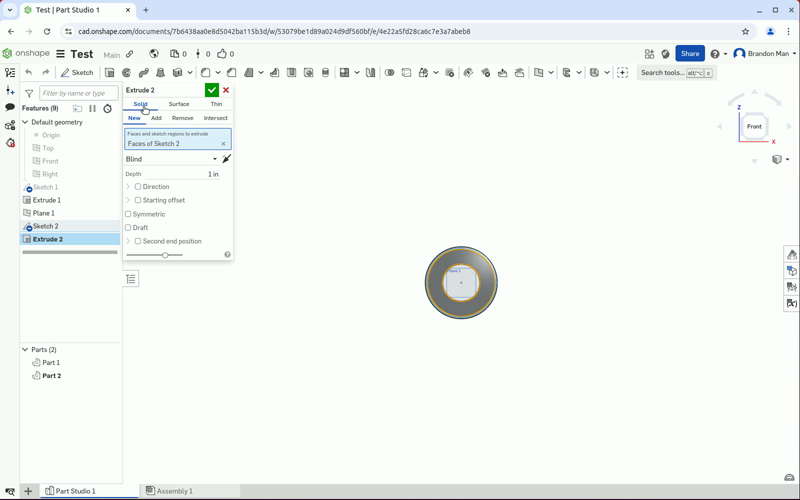
click(143, 106)
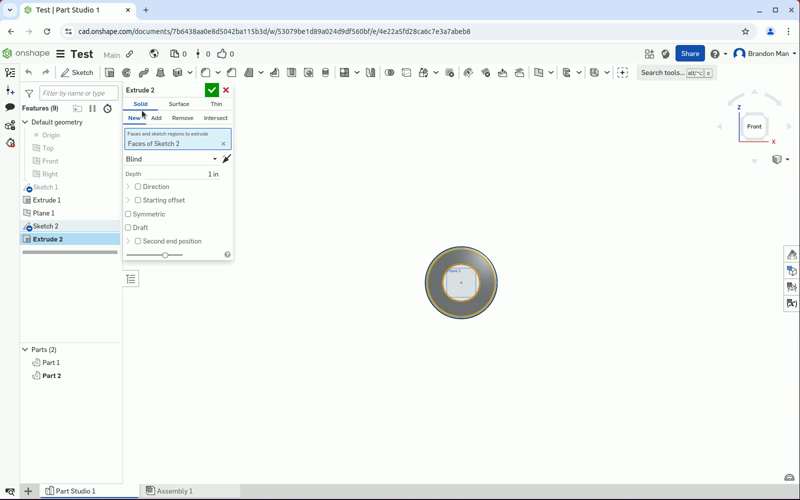
mouse_move(137, 120)
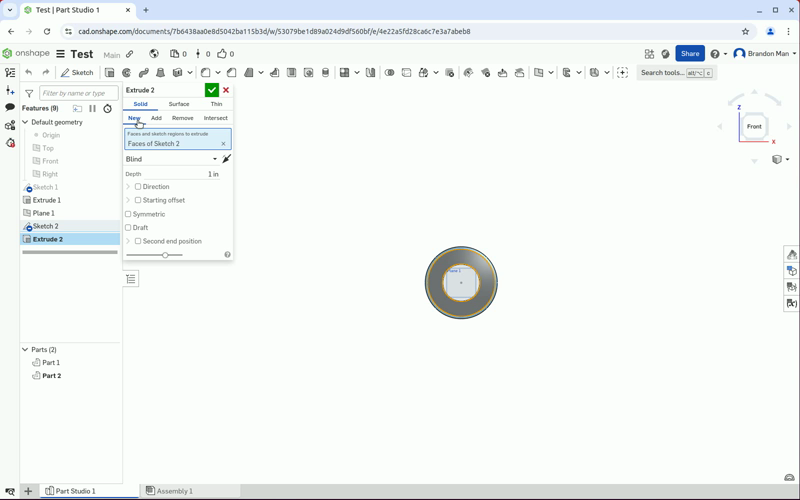
click(137, 120)
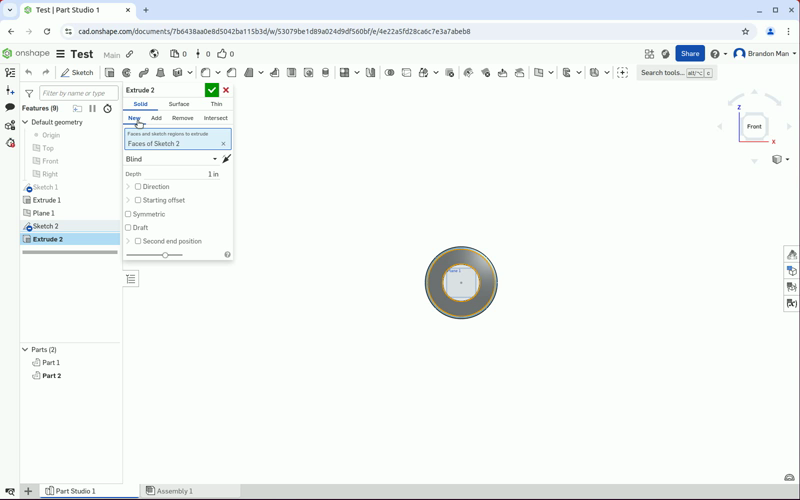
key(tab, 4)
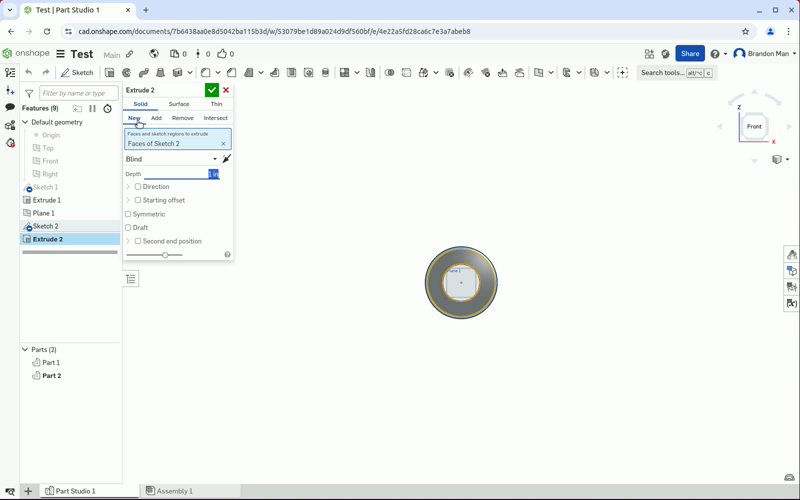
text(0.963)
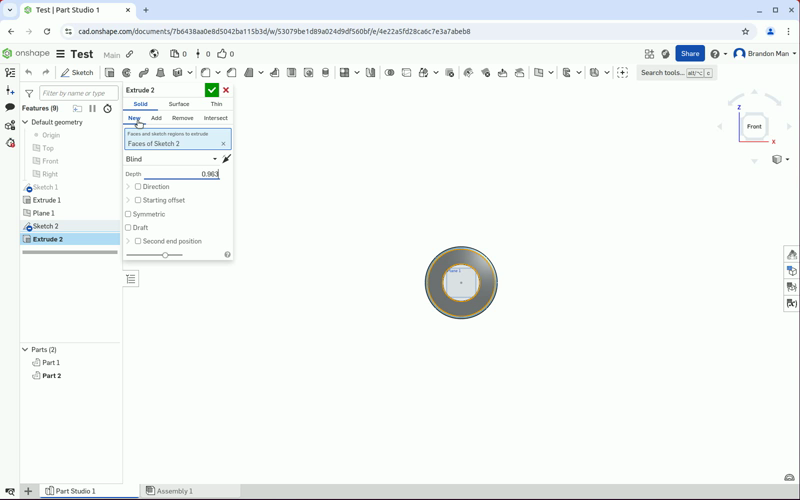
key(enter)
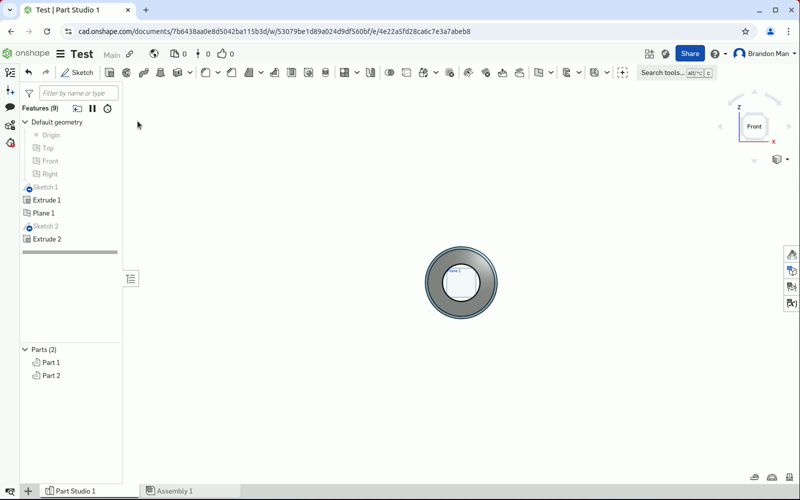
key(shift+h)
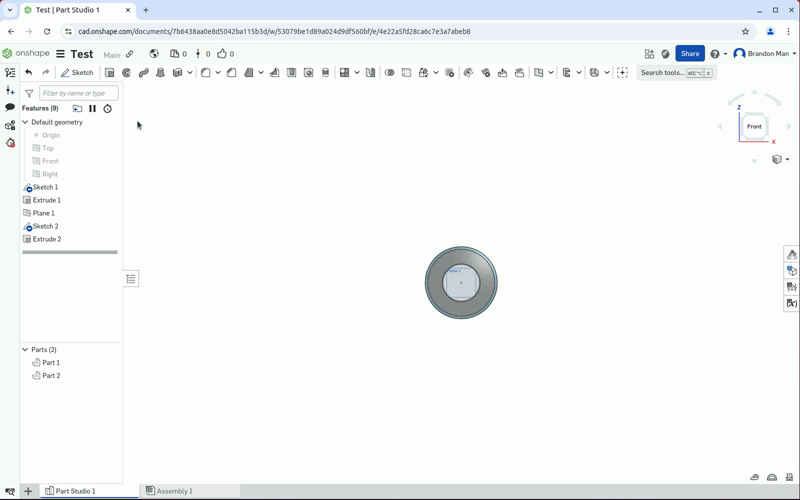
key(shift+h)
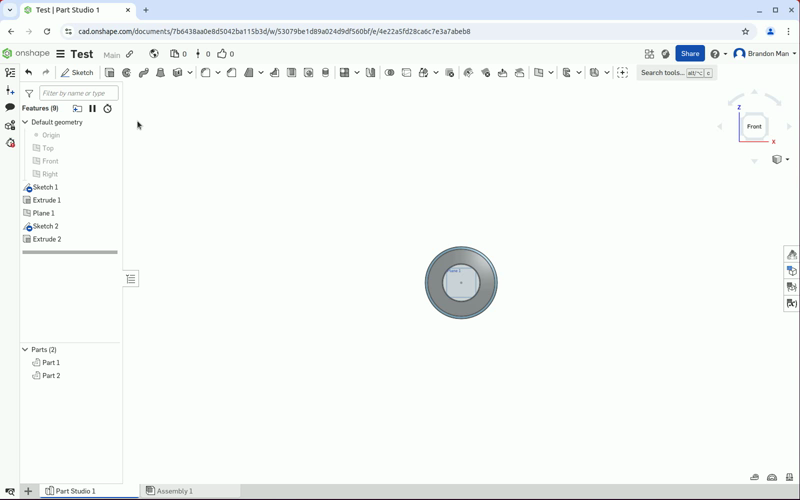
key(shift+7)
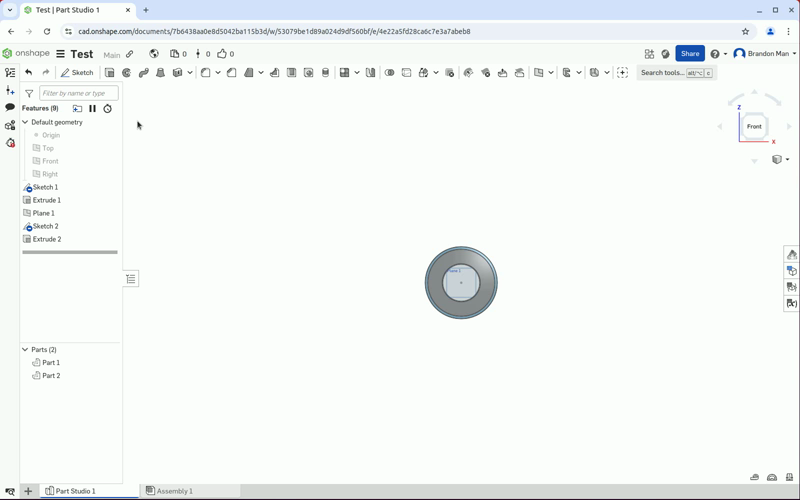
key(left, 2)
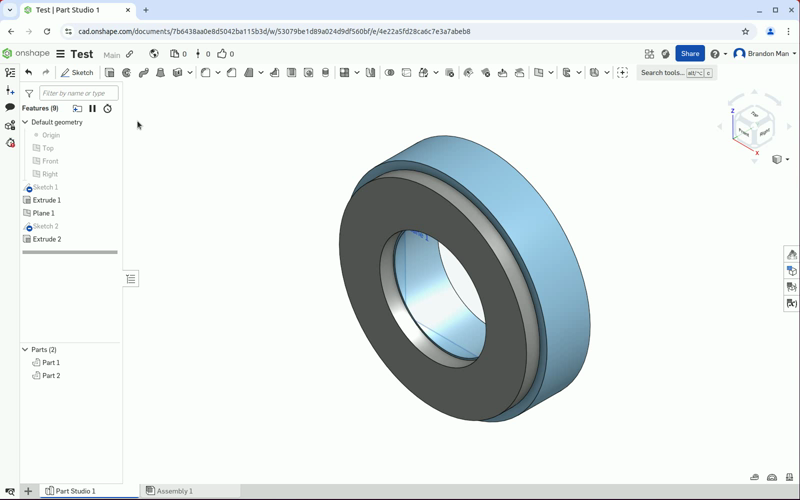
key(down, 2)
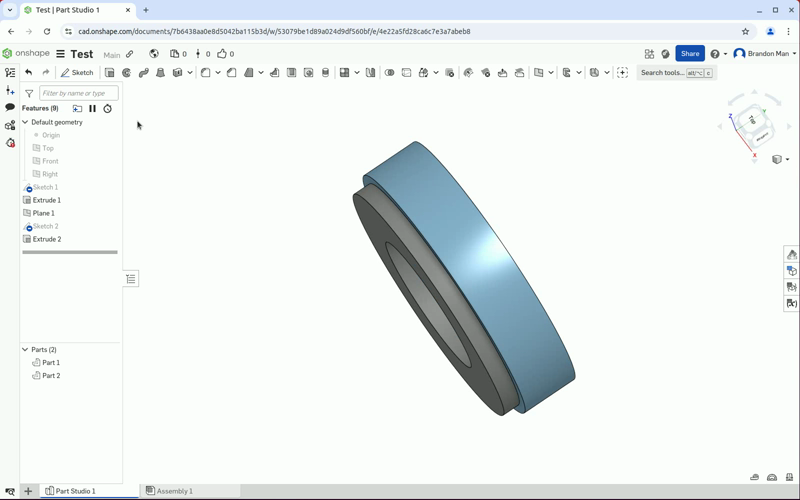
key(up, 2)
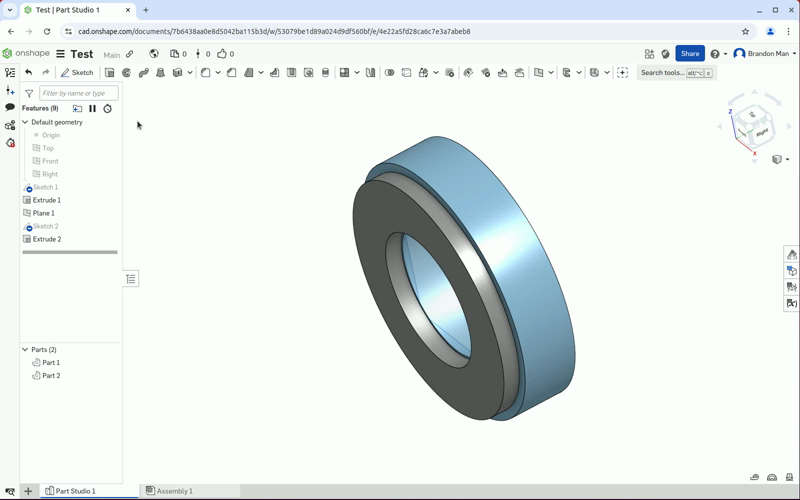
key(right, 2)
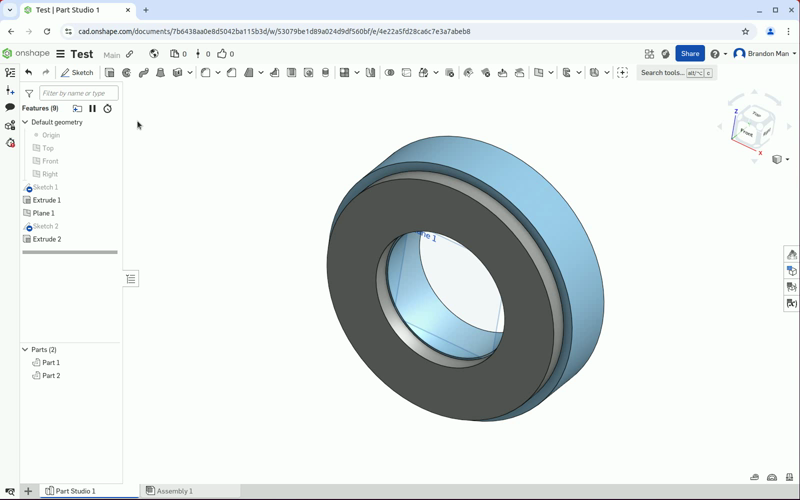
mouse_move(73, 189)
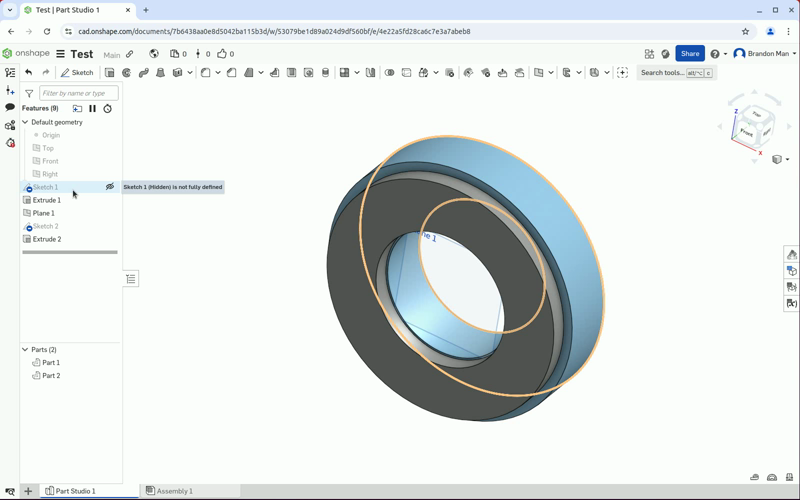
click(73, 189)